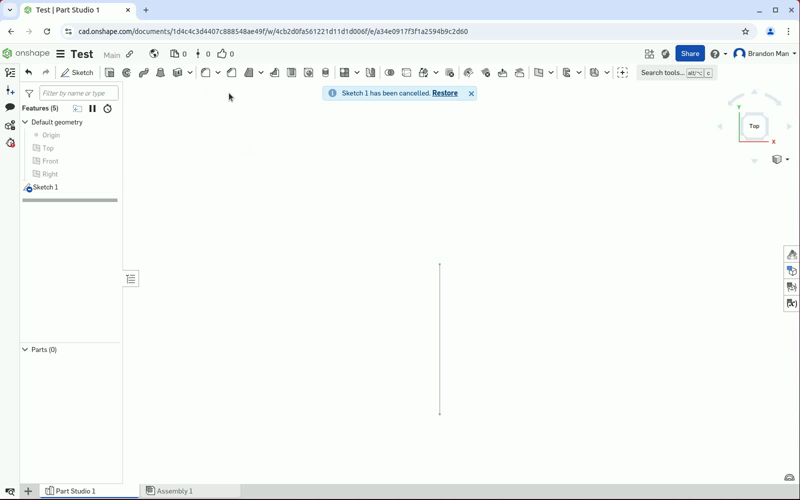
key(shift+h)
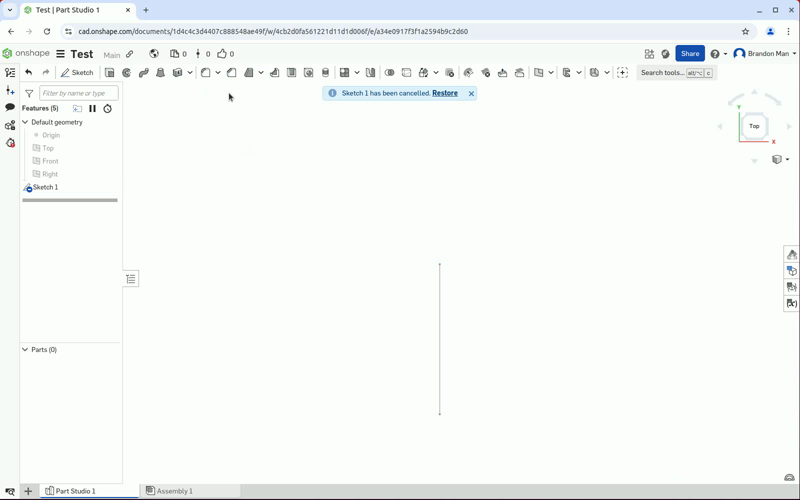
key(shift+s)
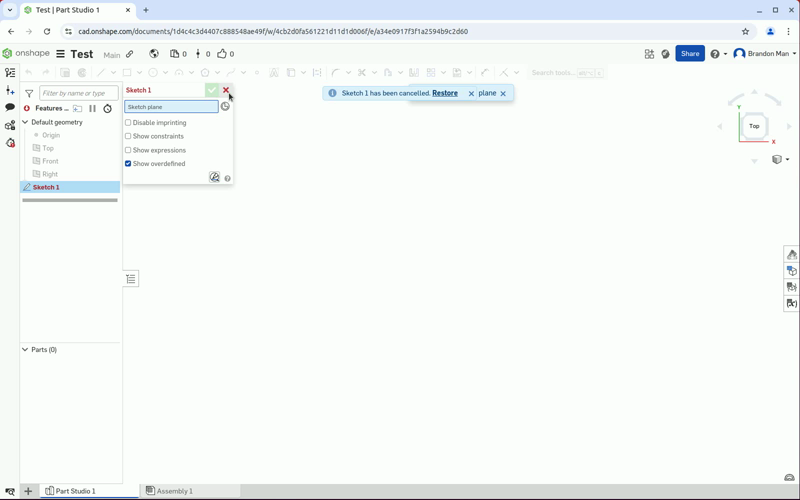
mouse_move(73, 150)
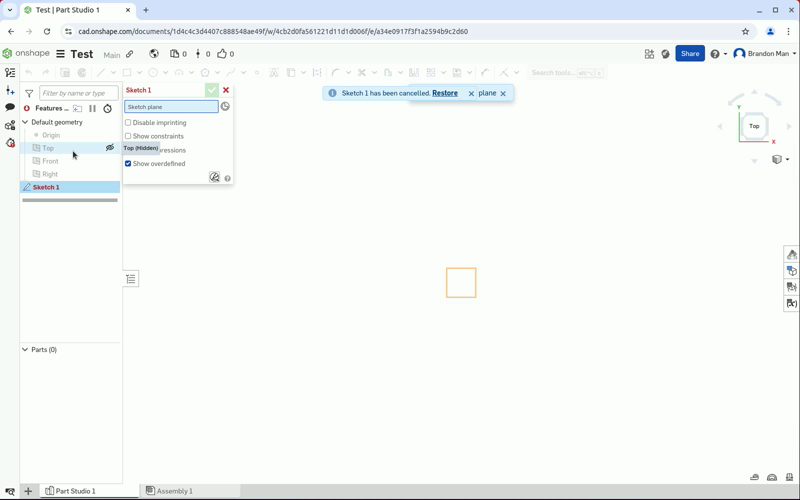
click(73, 150)
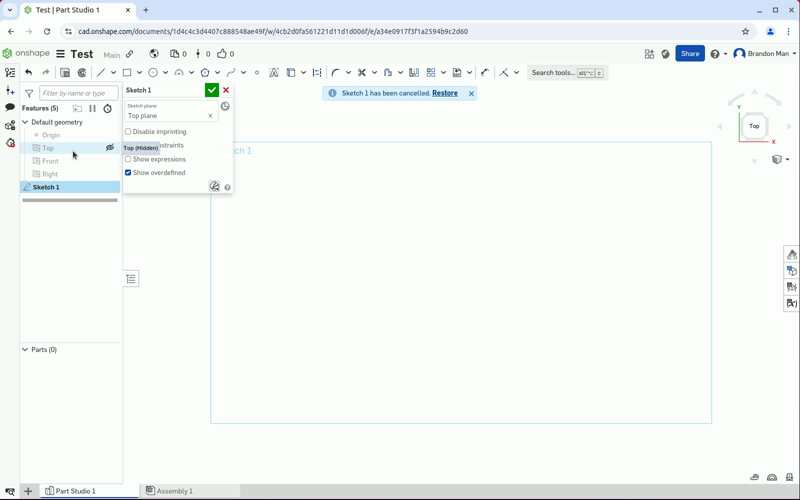
mouse_move(73, 352)
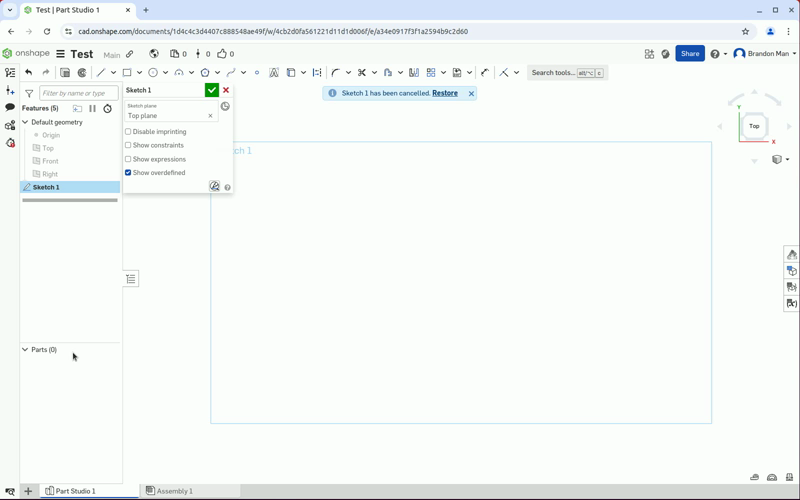
key(y)
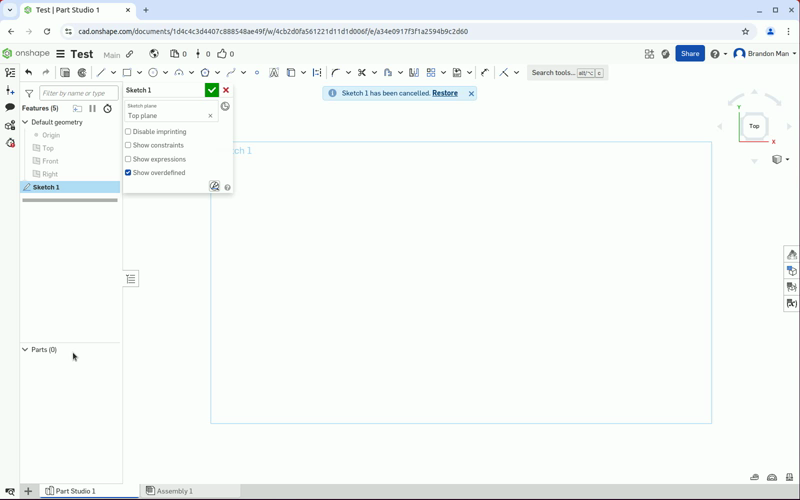
key(c)
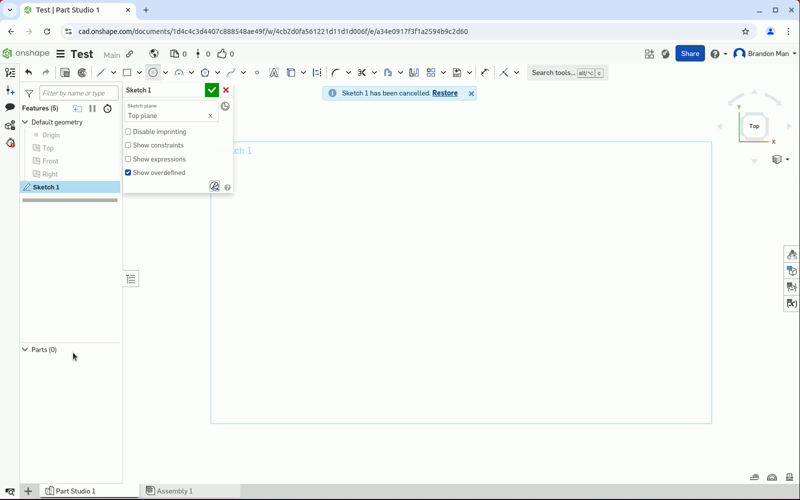
key_down(shift)
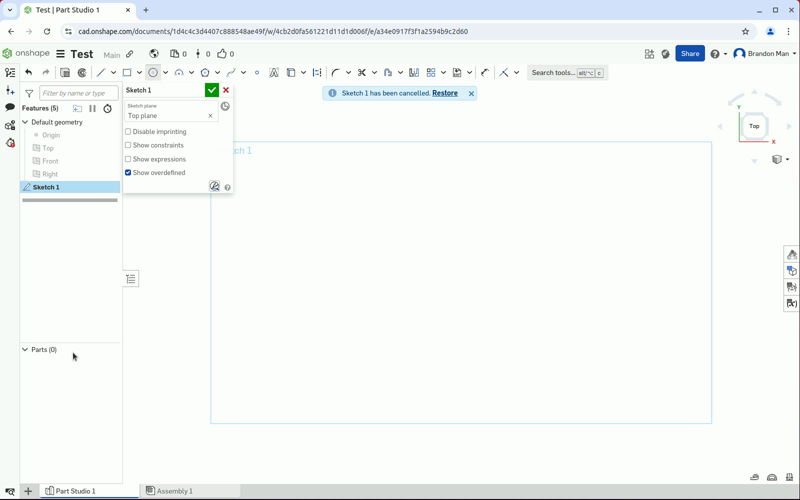
mouse_move(461, 282)
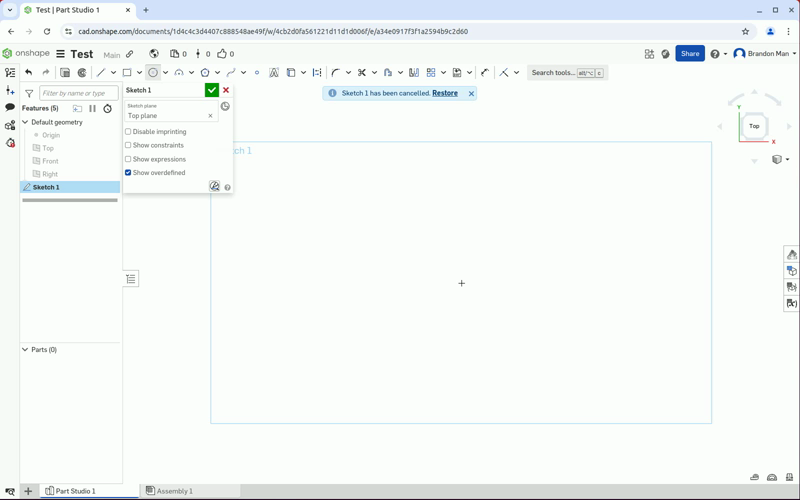
click(461, 282)
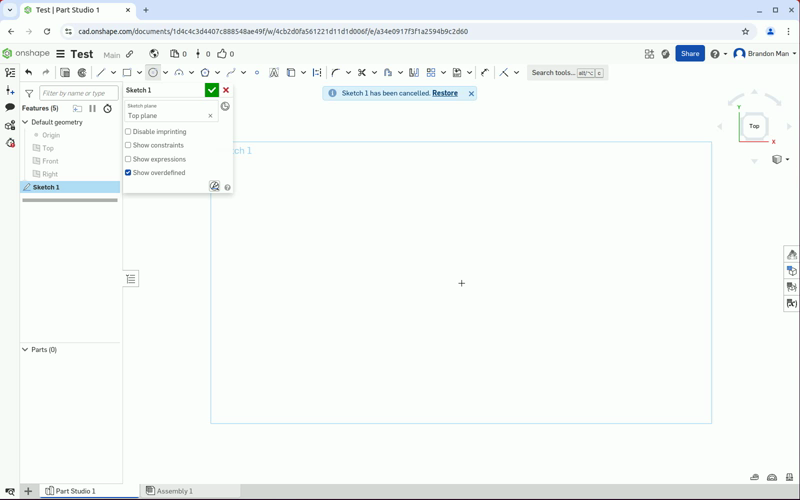
key_up(shift)
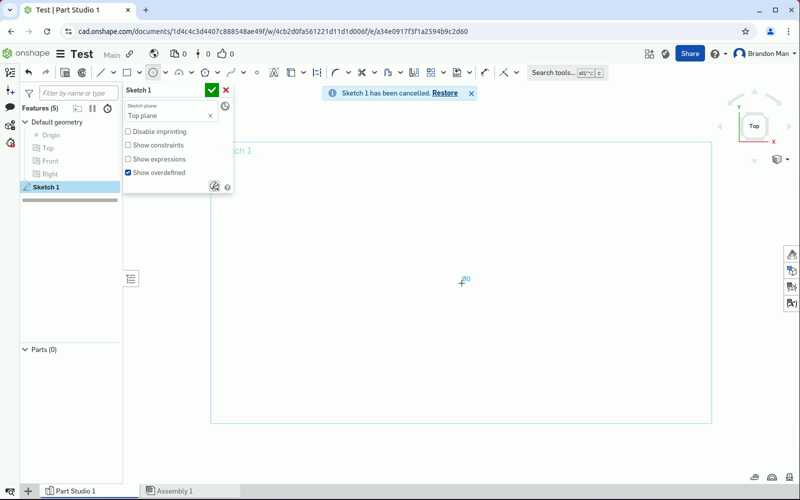
mouse_move(545, 282)
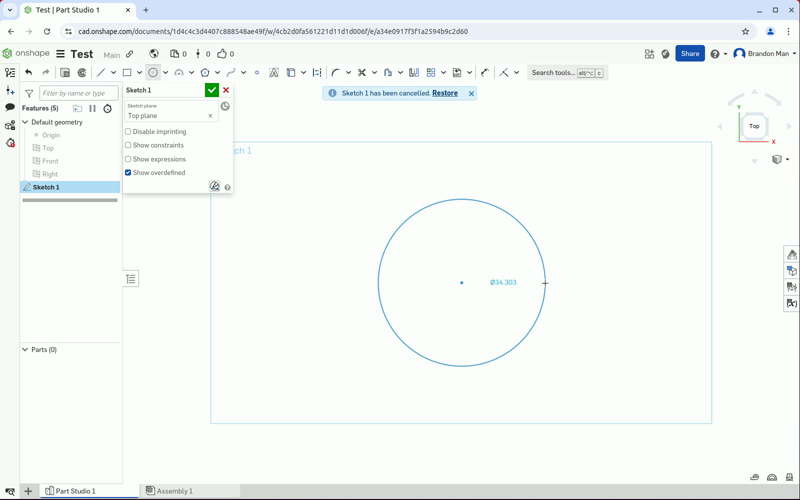
click(545, 282)
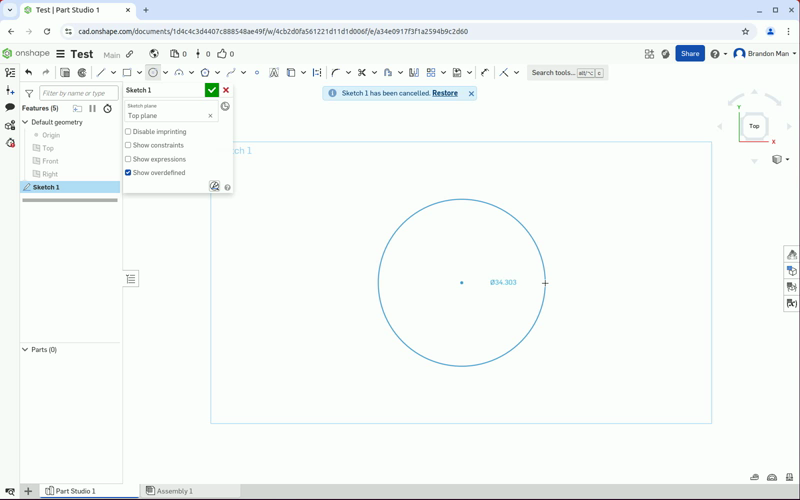
key(esc)
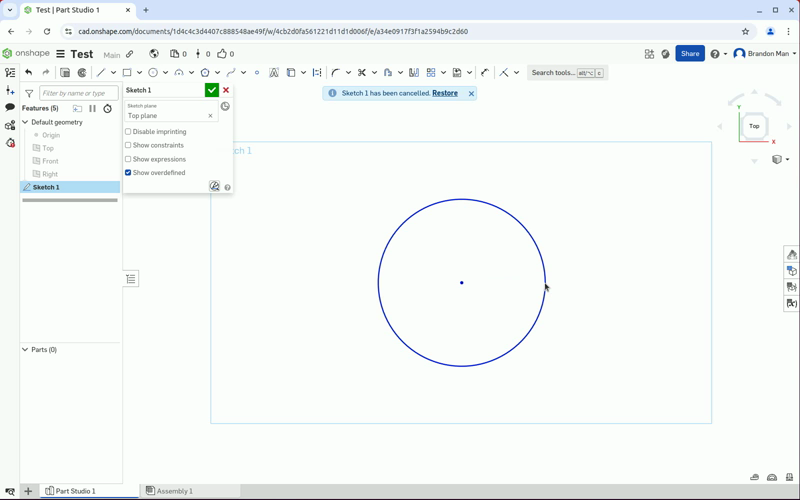
key(c)
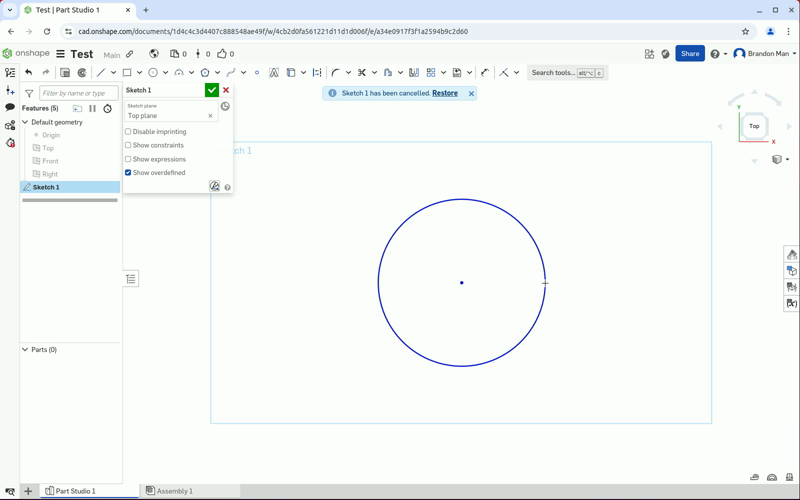
key_down(shift)
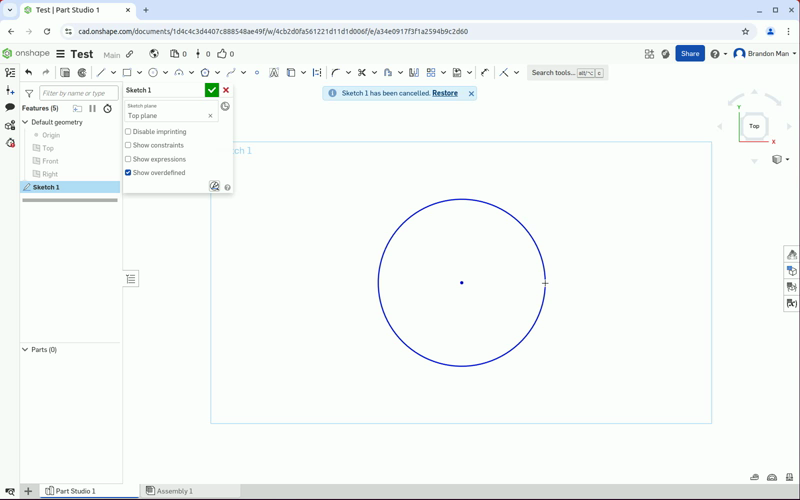
mouse_move(461, 282)
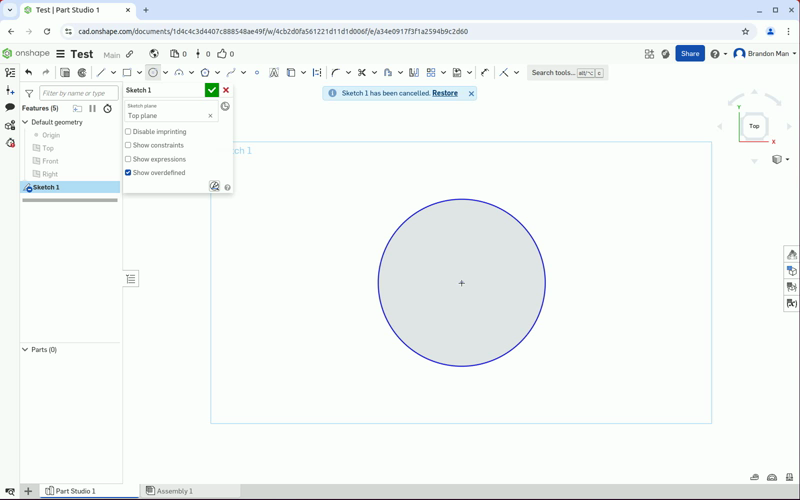
click(461, 282)
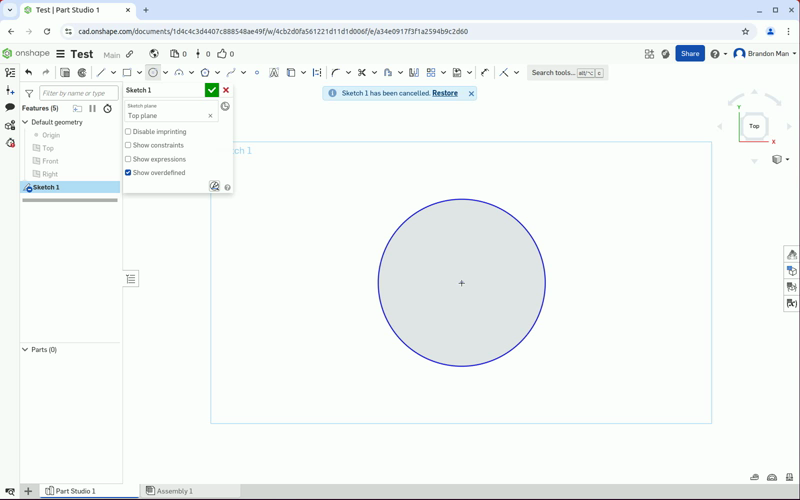
key_up(shift)
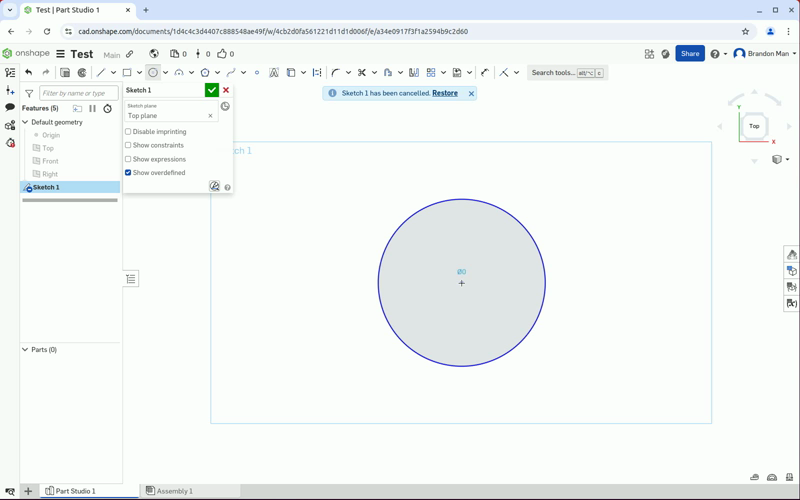
mouse_move(496, 282)
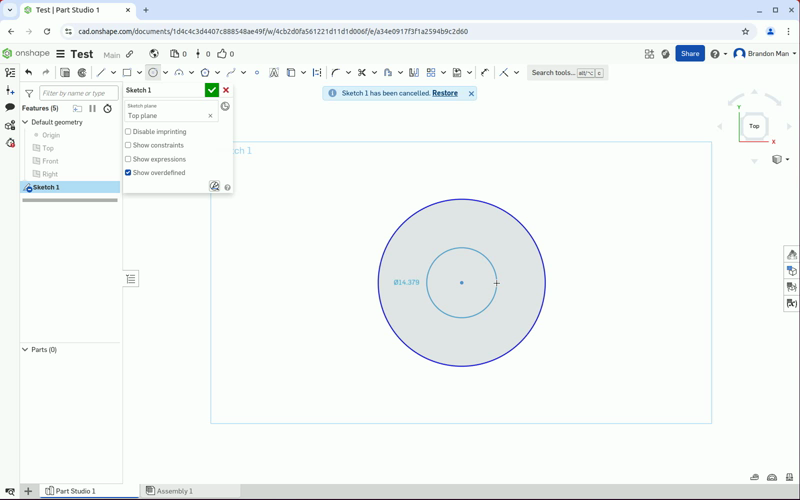
click(496, 282)
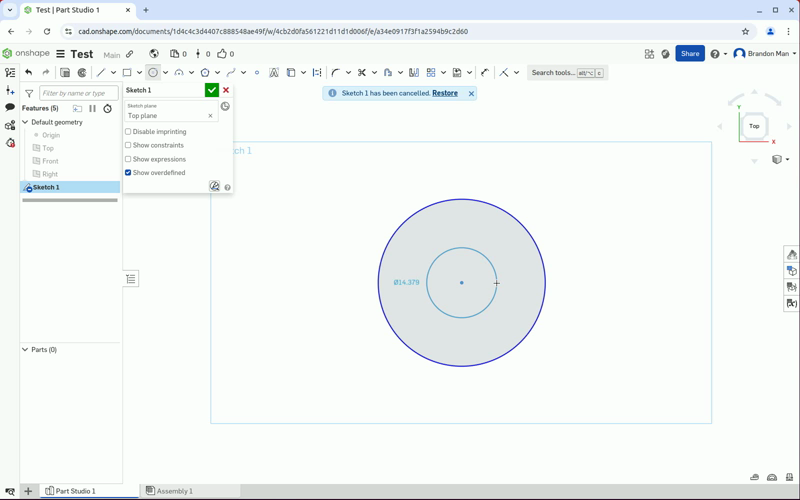
key(esc)
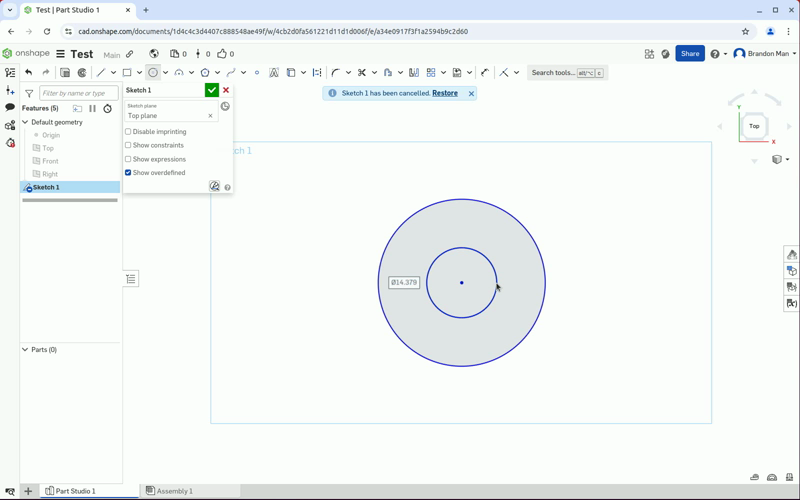
mouse_move(470, 215)
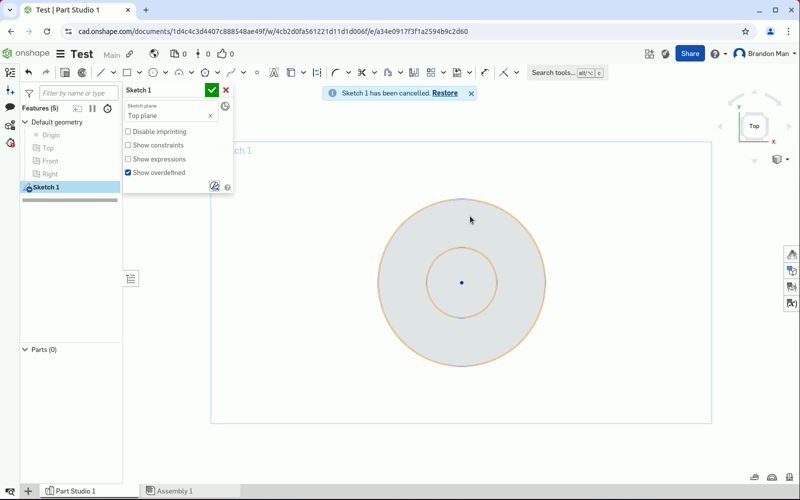
click(470, 215)
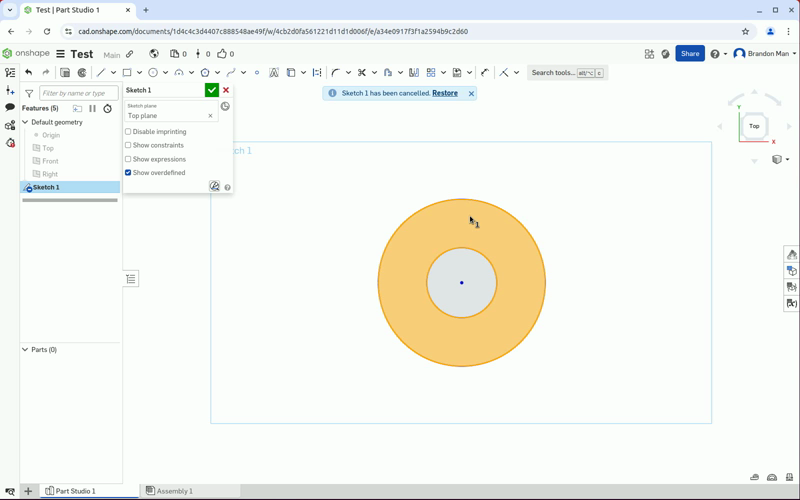
mouse_move(73, 352)
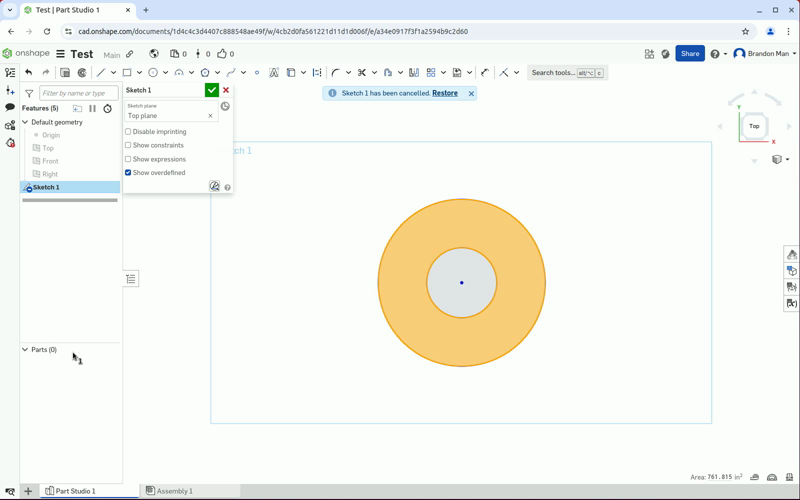
key(shift+y)
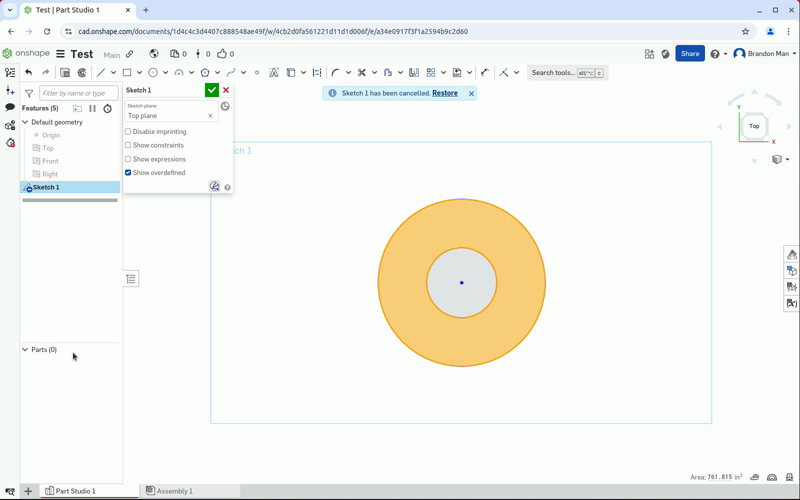
key(shift+e)
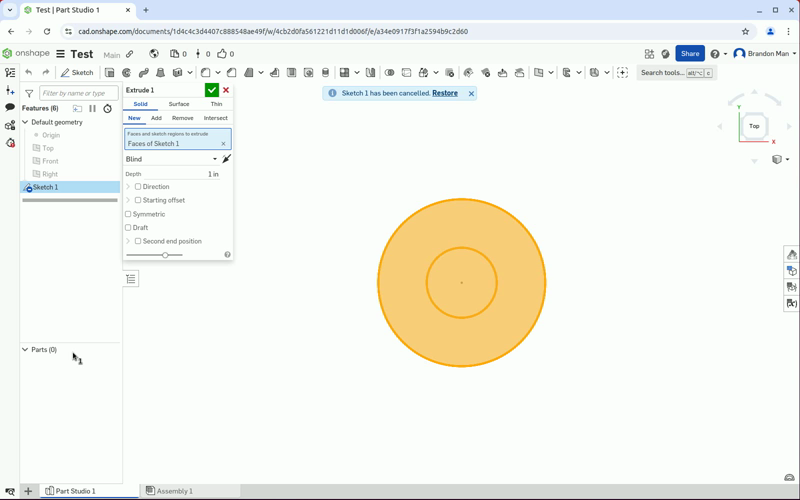
mouse_move(143, 106)
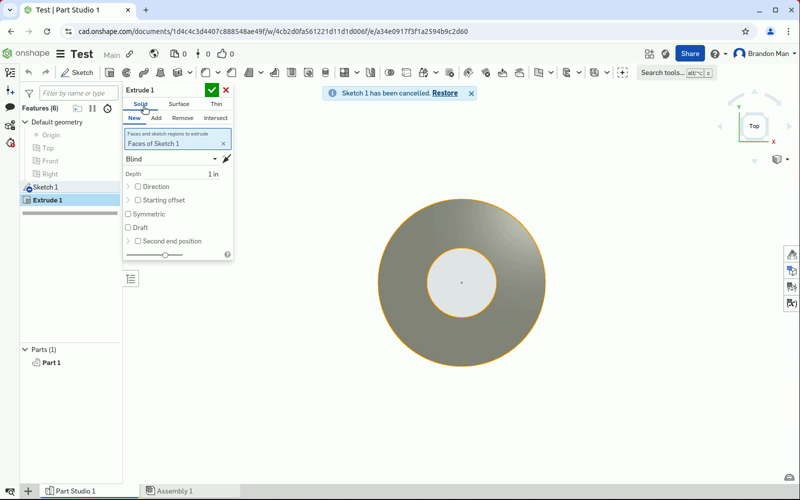
click(143, 106)
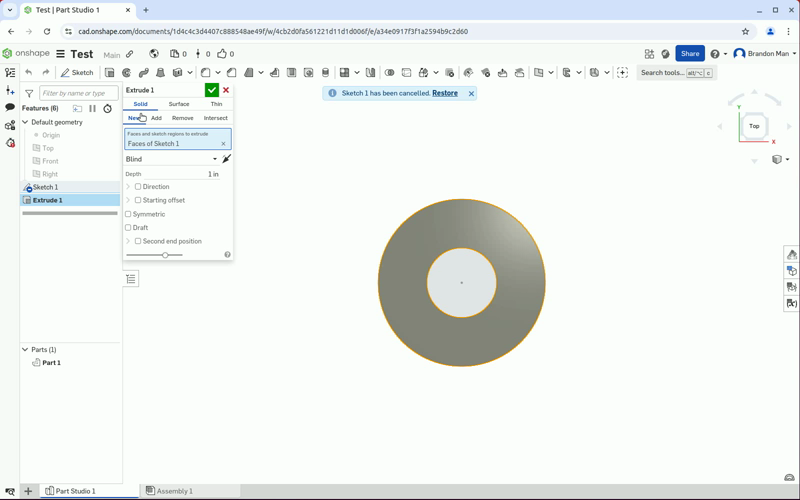
mouse_move(137, 120)
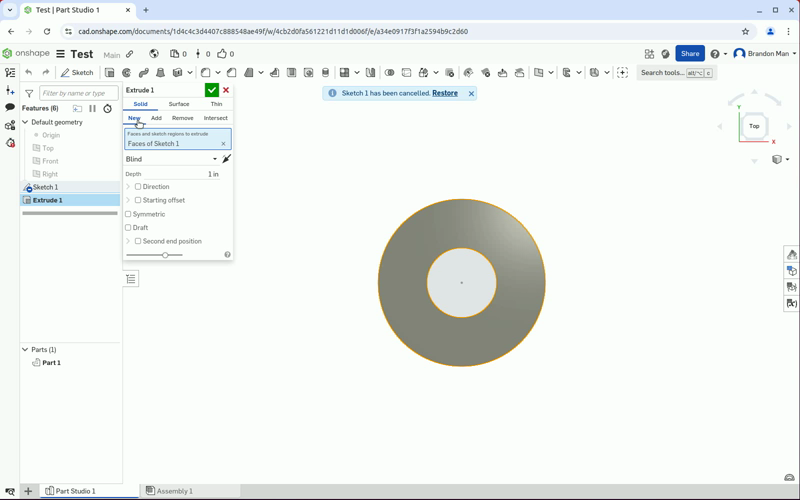
click(137, 120)
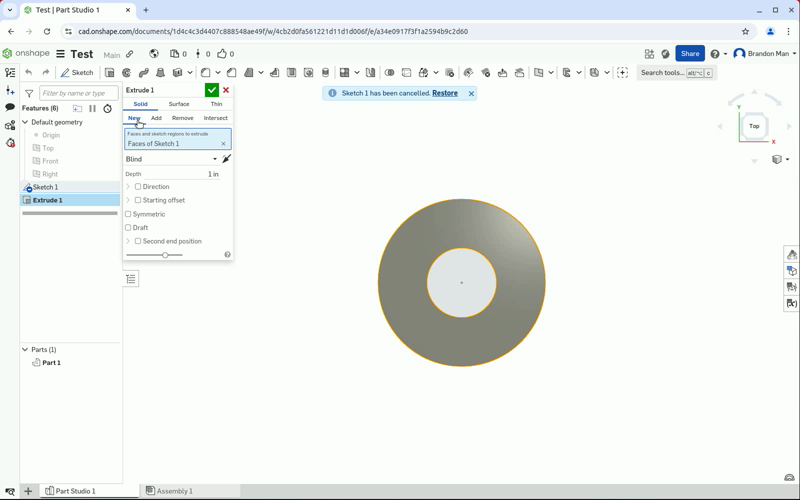
key(tab, 4)
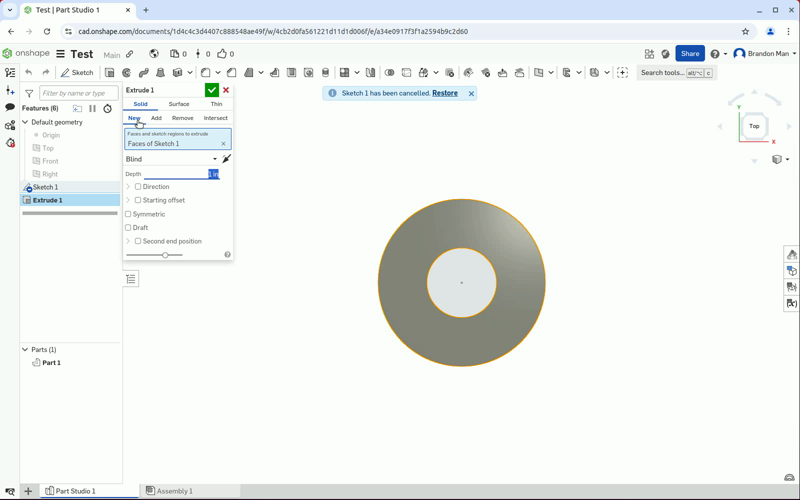
text(5.055)
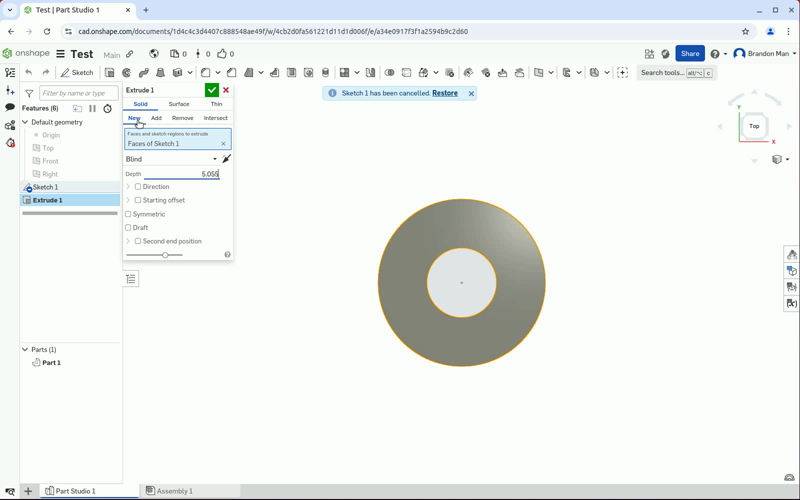
key(enter)
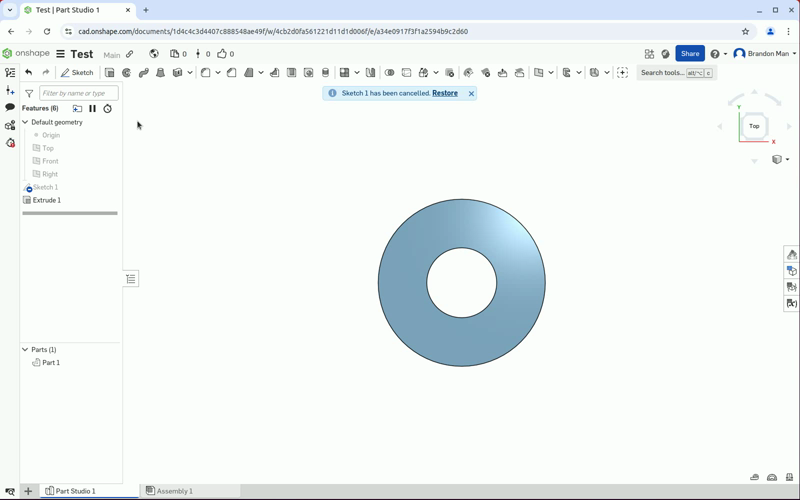
key(shift+h)
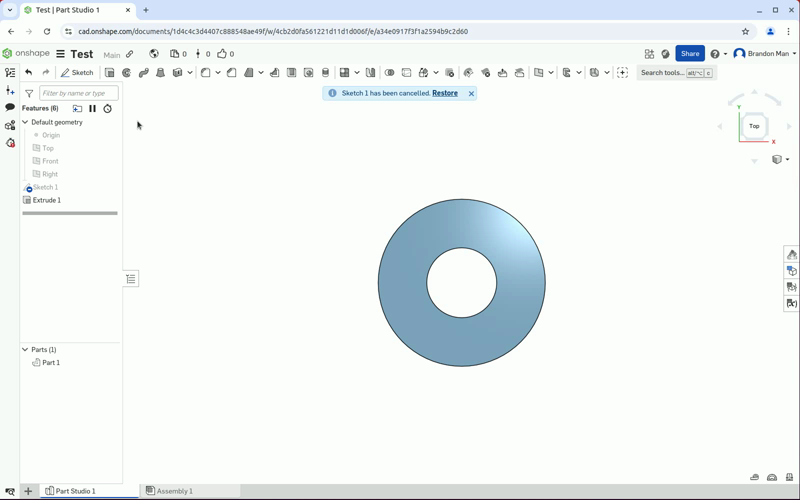
key(shift+h)
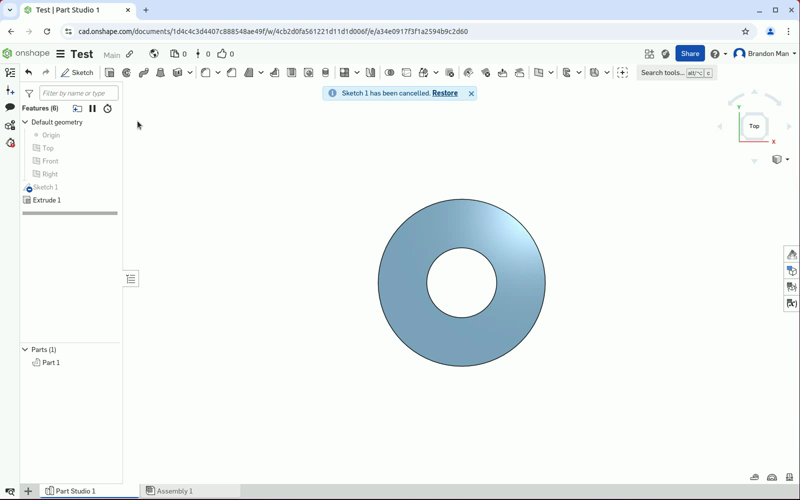
mouse_move(73, 189)
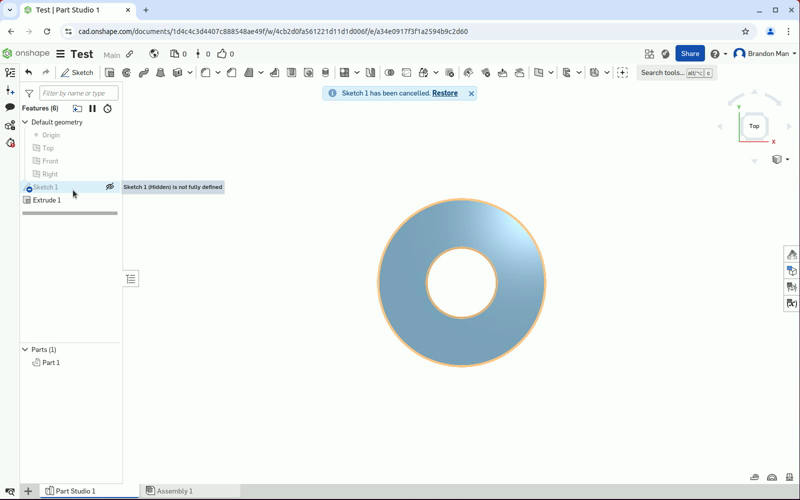
click(73, 189)
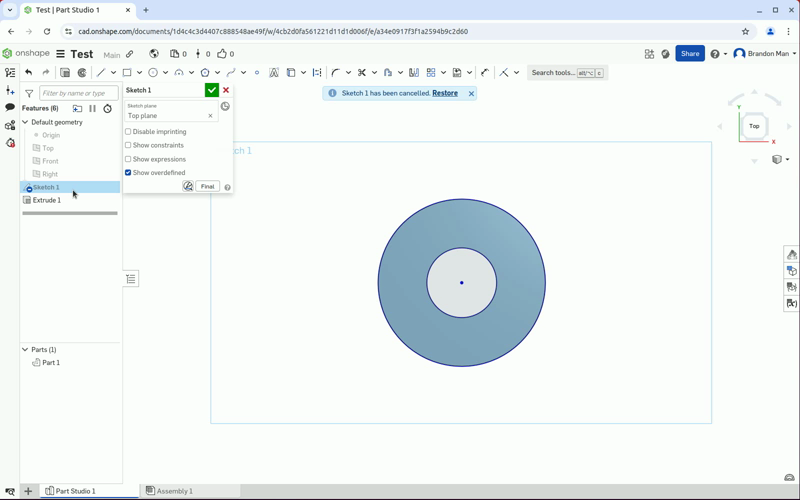
mouse_move(229, 92)
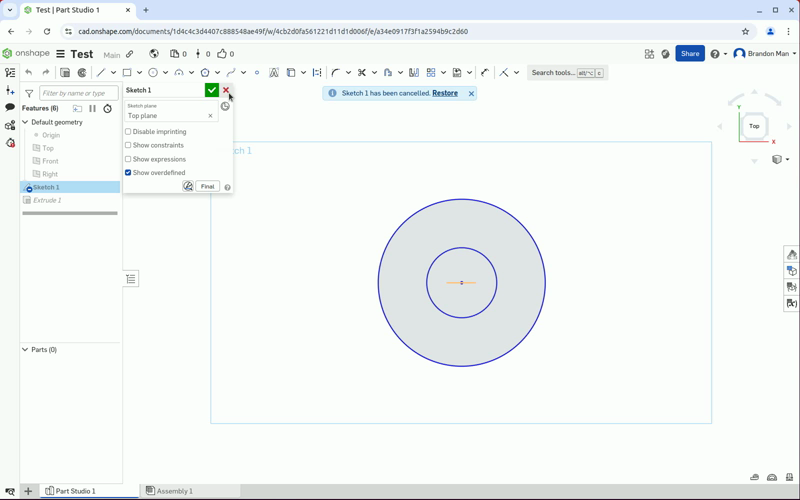
click(229, 92)
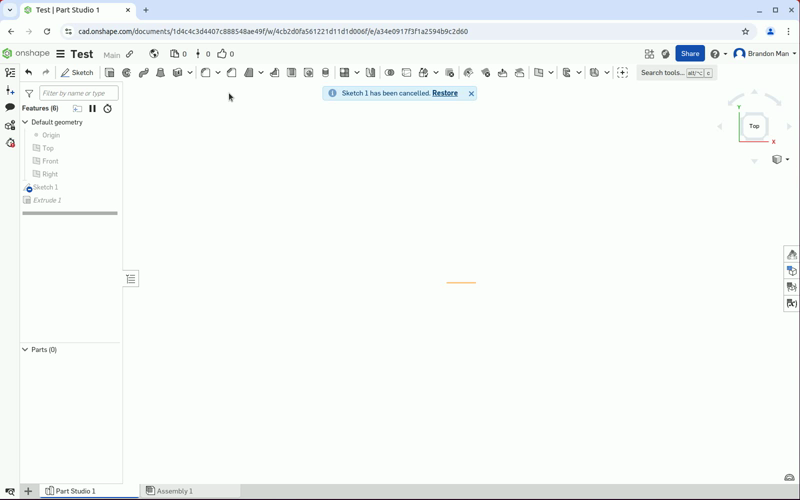
mouse_move(73, 352)
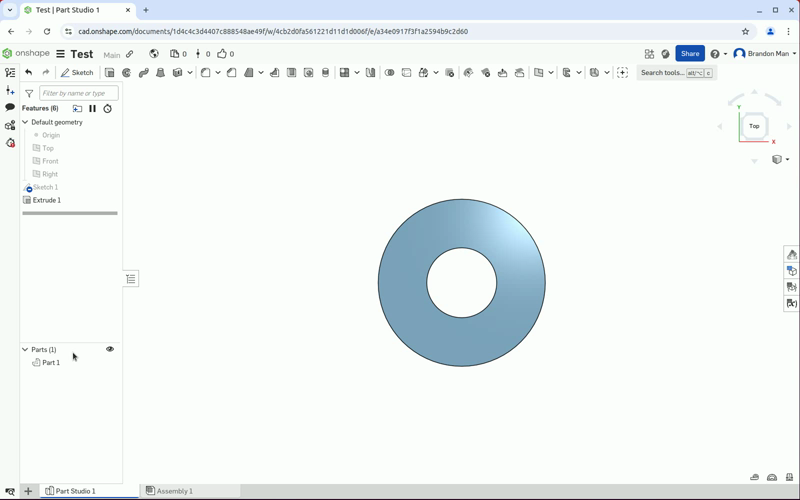
key(y)
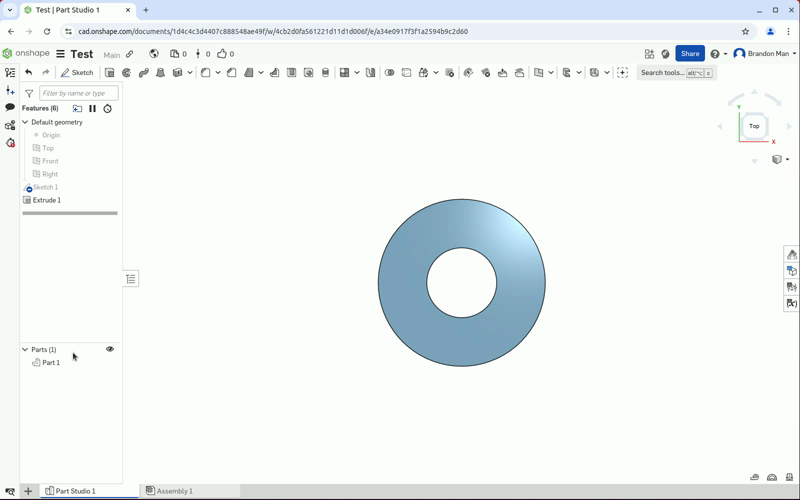
key(shift+p)
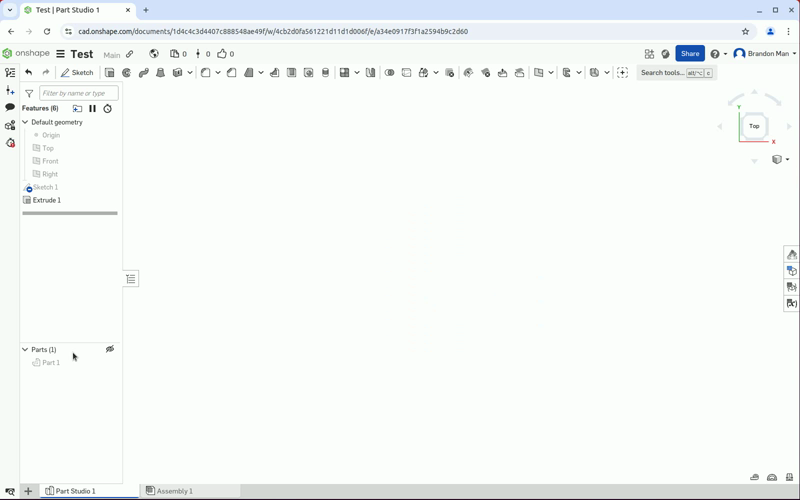
key(space)
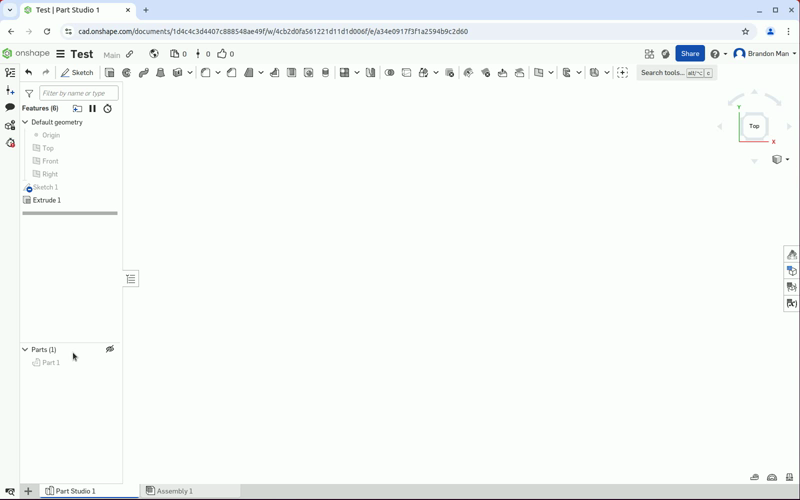
key_down(shift)
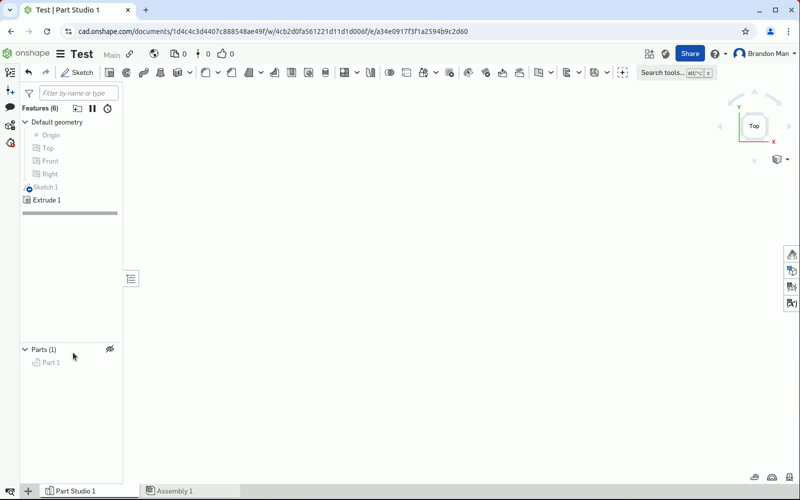
key(up)
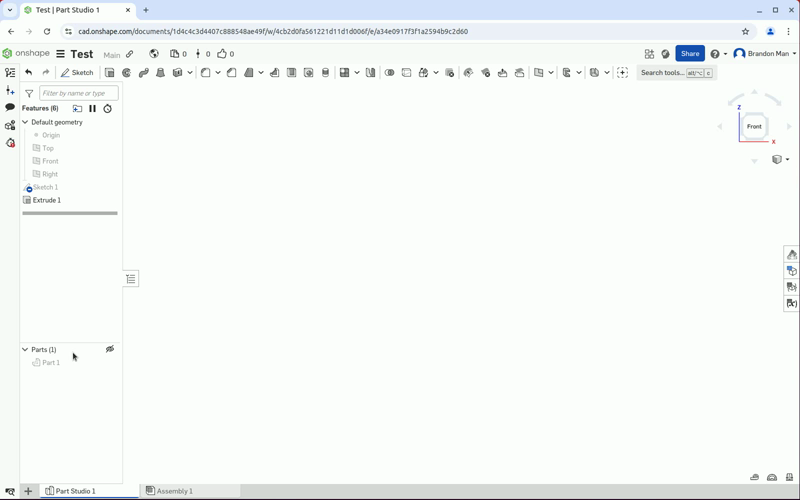
key_up(shift)
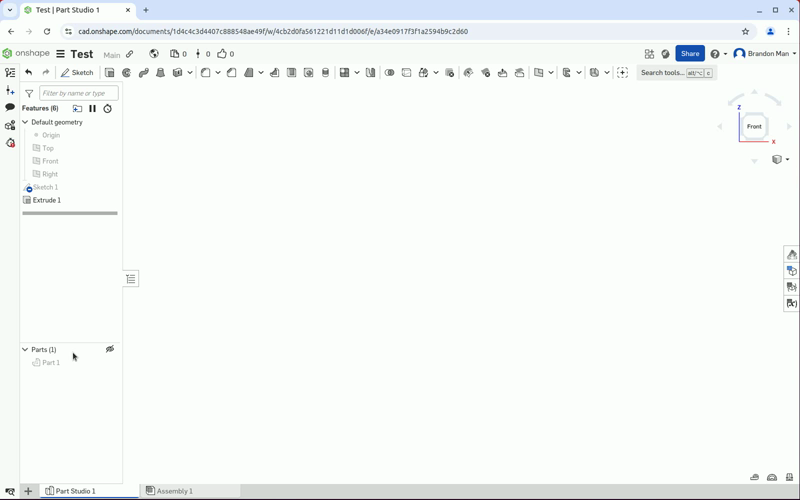
key(space)
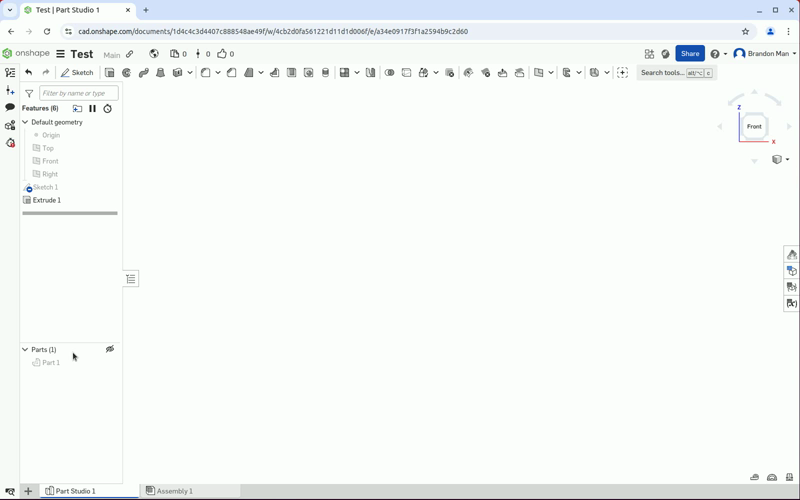
key_down(shift)
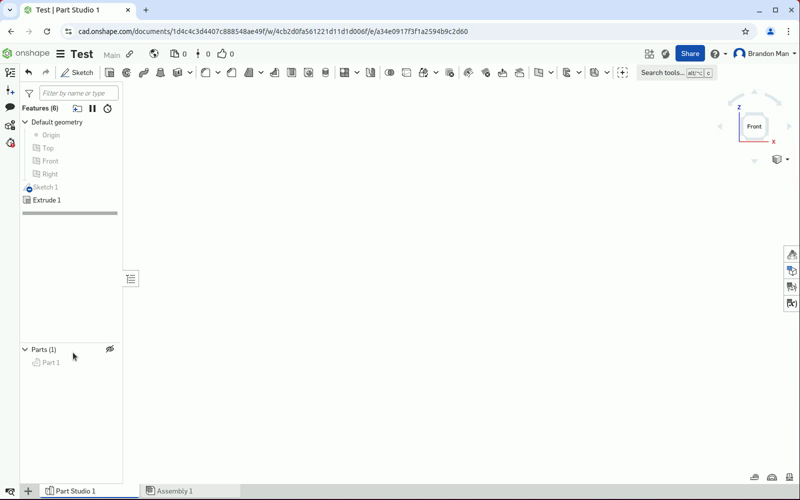
key(left)
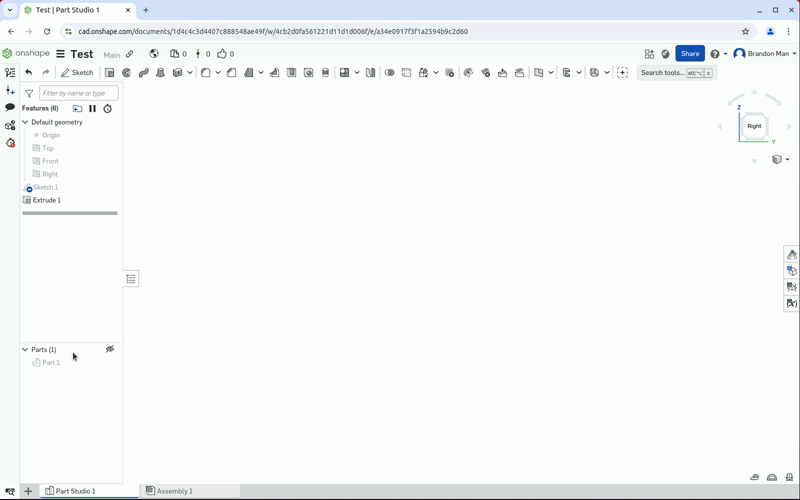
key_up(shift)
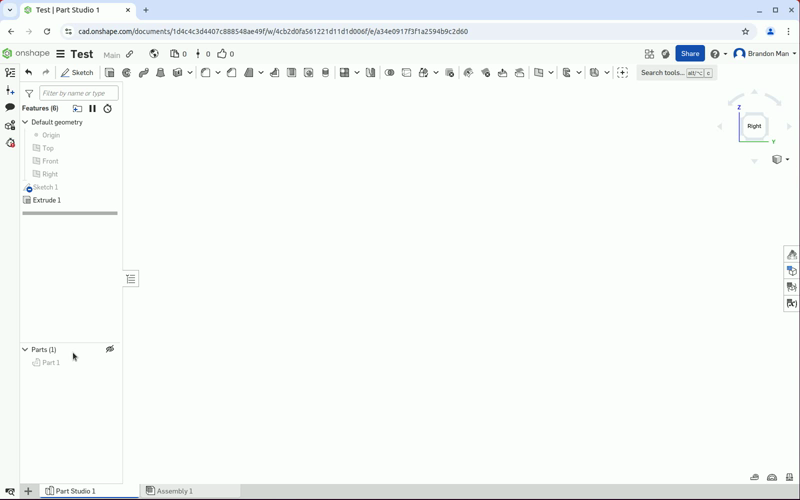
mouse_move(73, 352)
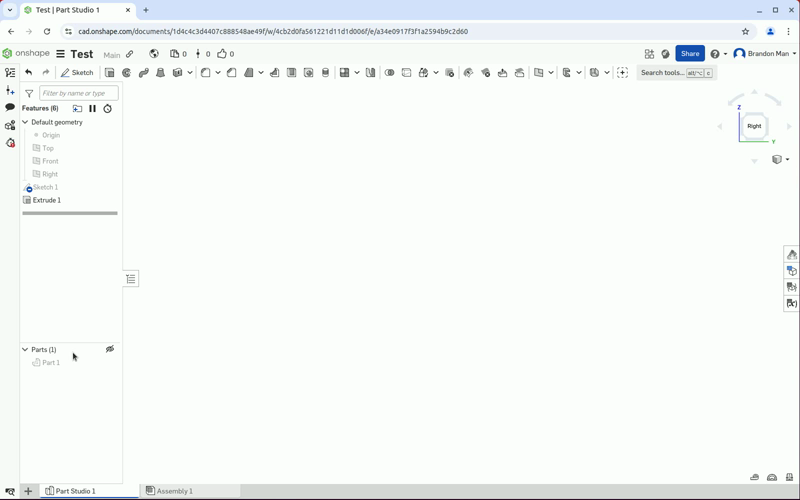
key(shift+y)
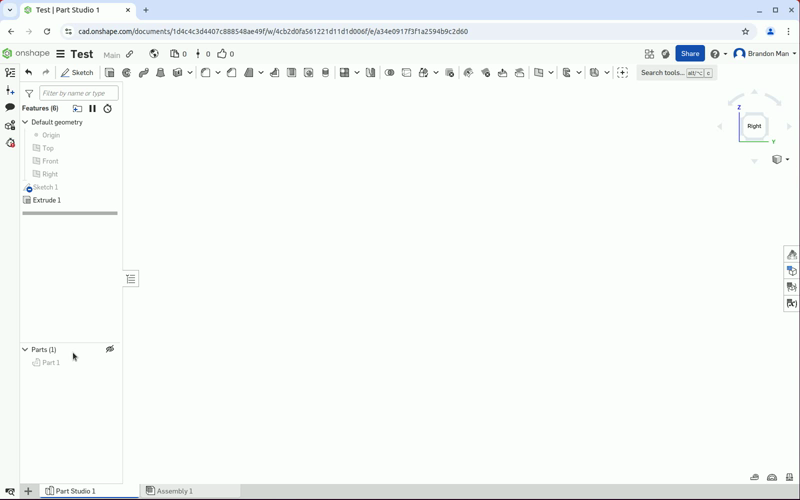
key(shift+s)
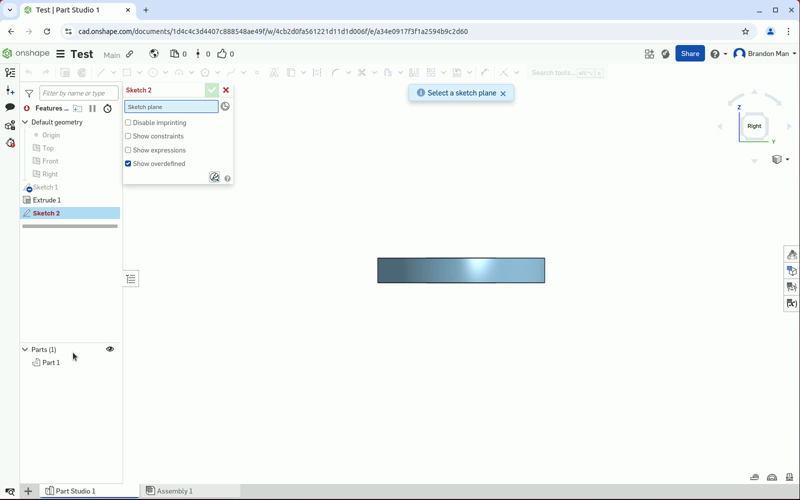
mouse_move(73, 176)
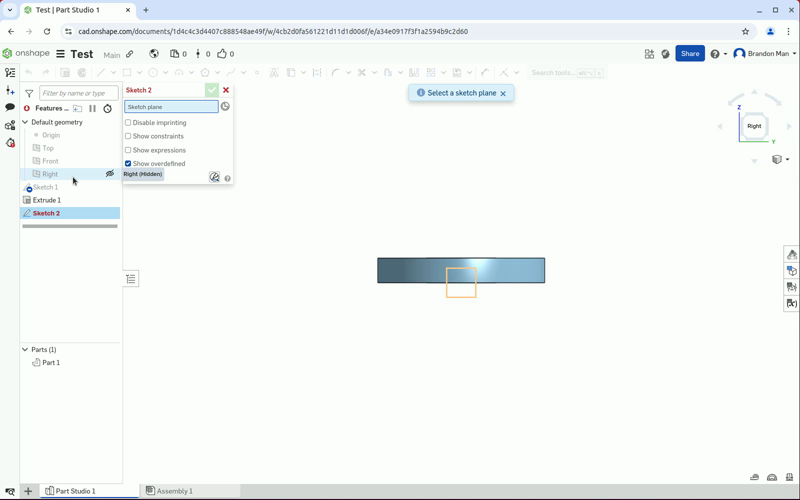
click(73, 176)
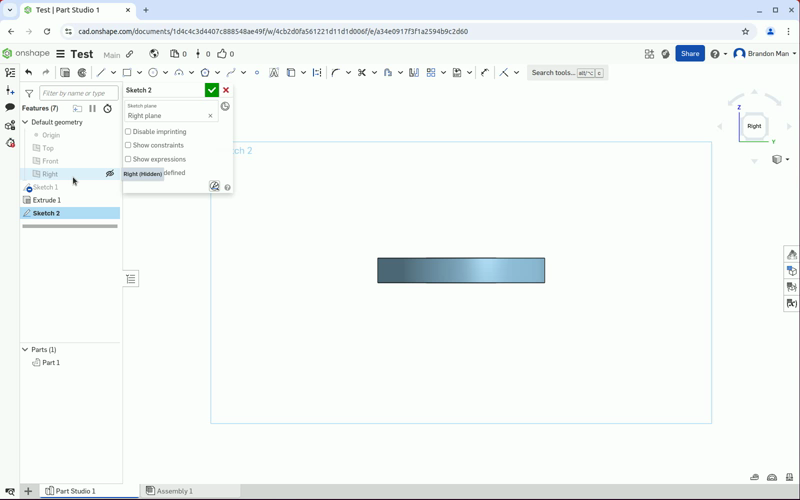
mouse_move(73, 352)
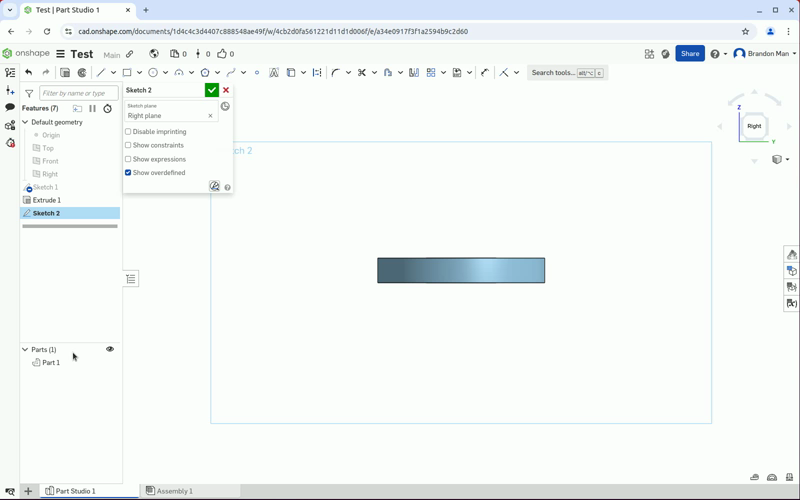
key(y)
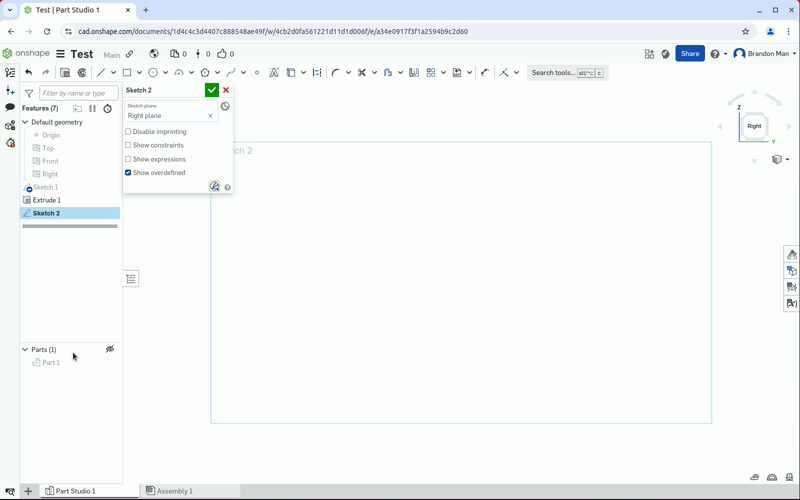
key(c)
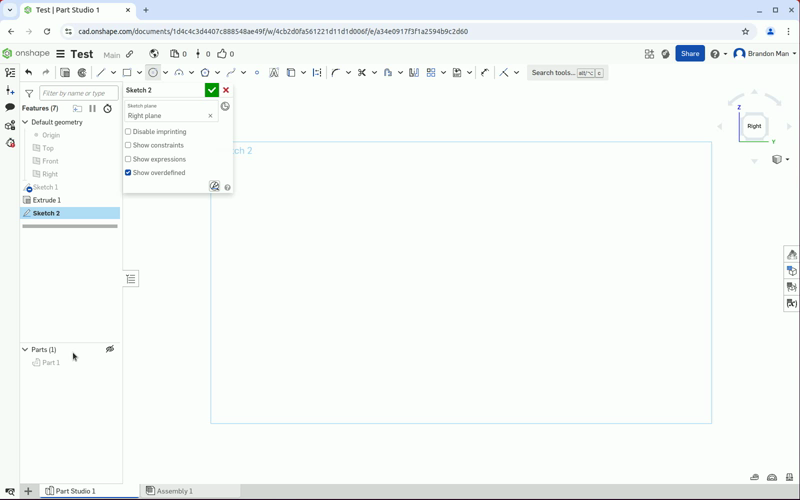
key_down(shift)
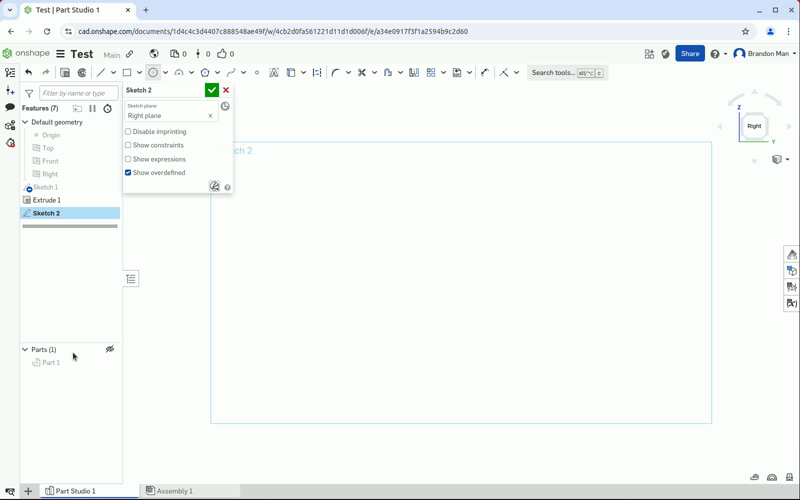
mouse_move(549, 258)
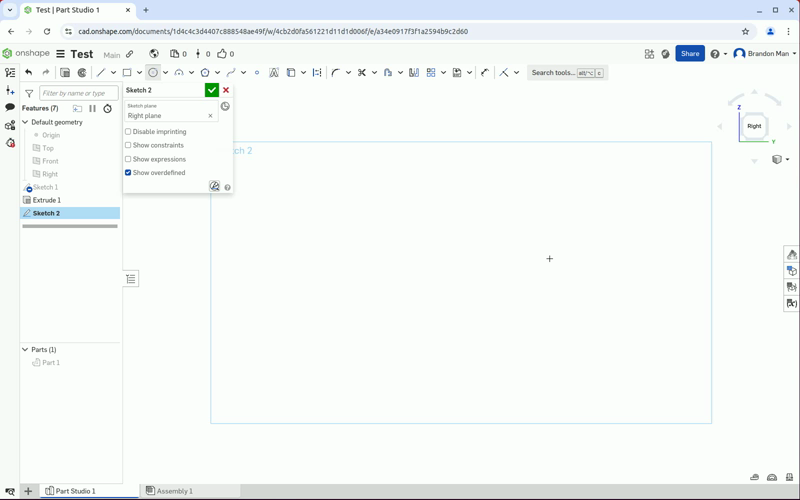
click(549, 258)
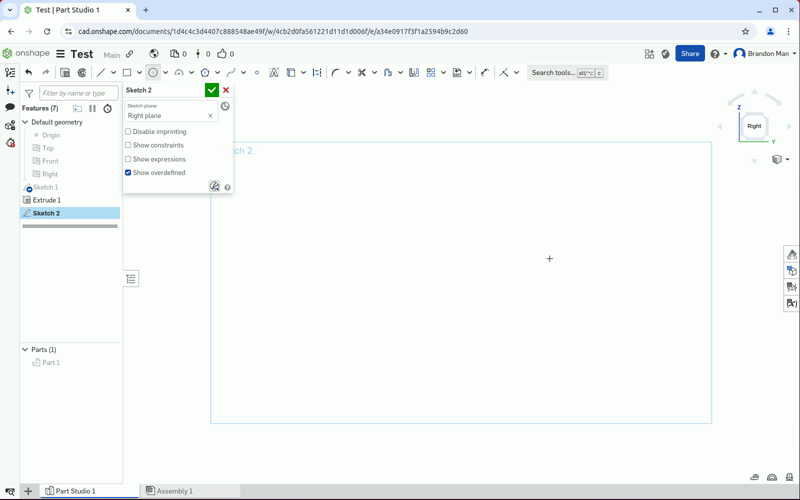
key_up(shift)
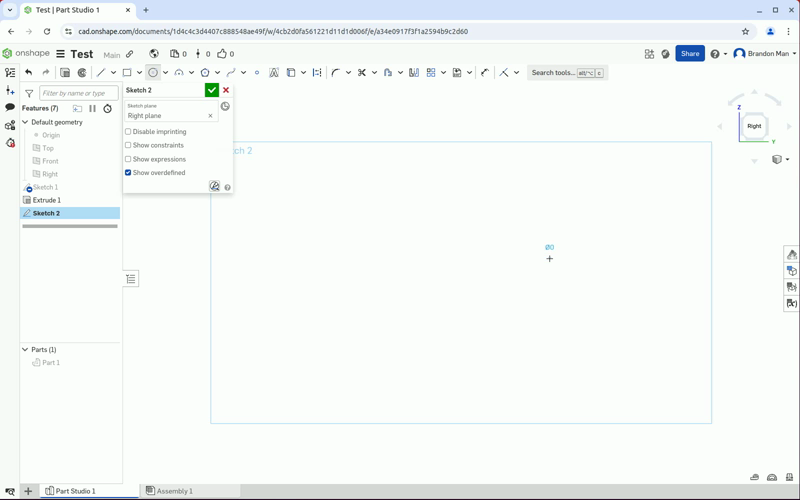
mouse_move(574, 258)
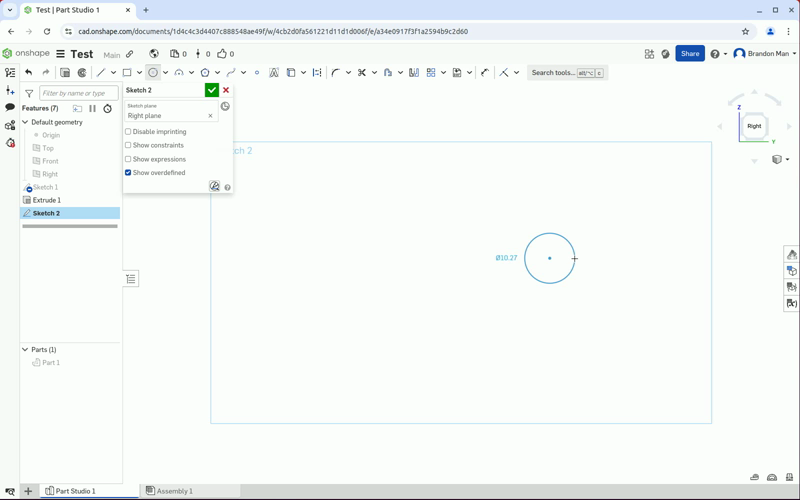
click(574, 258)
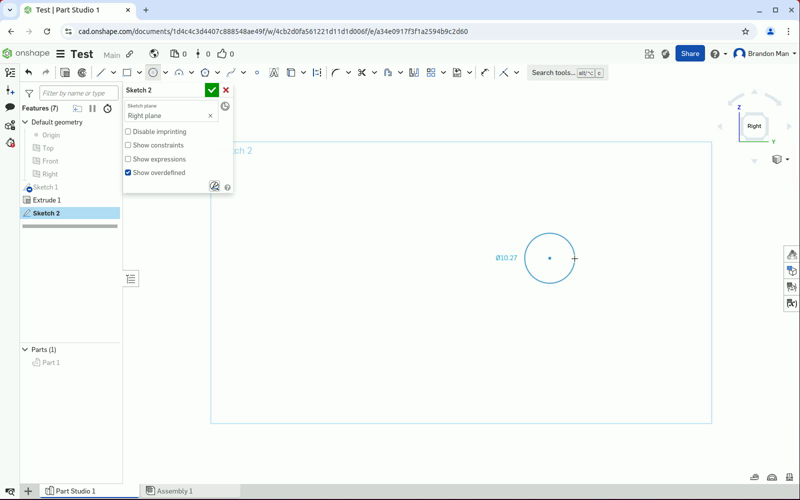
key(esc)
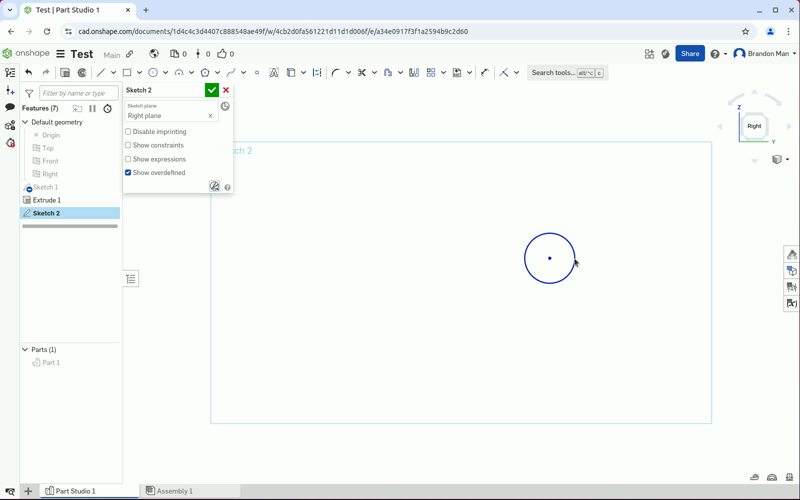
mouse_move(547, 238)
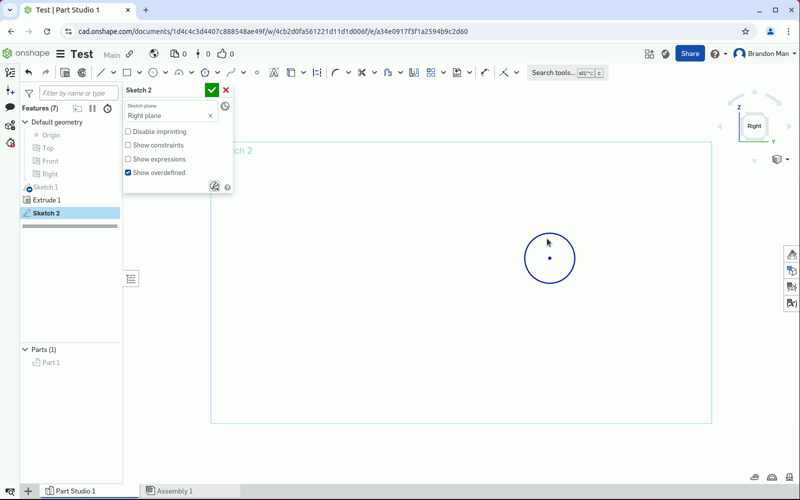
click(547, 238)
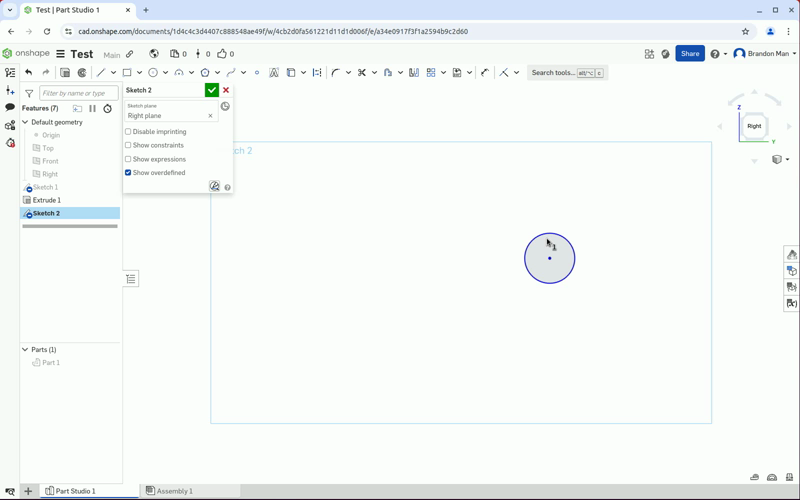
mouse_move(73, 352)
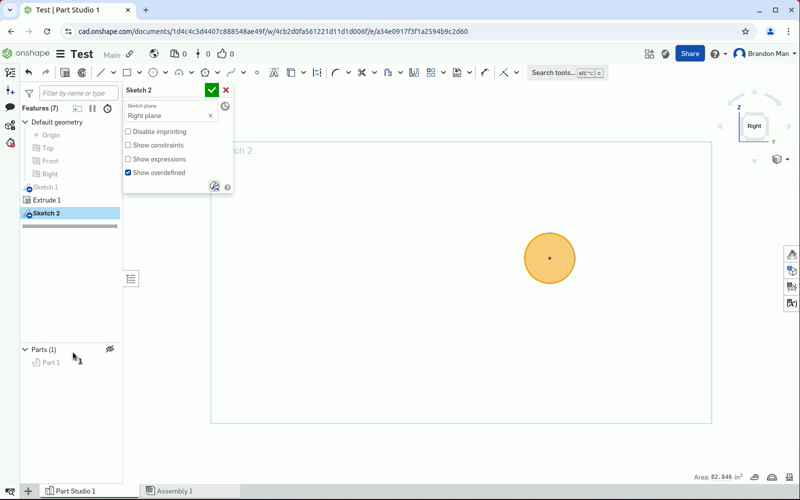
key(shift+y)
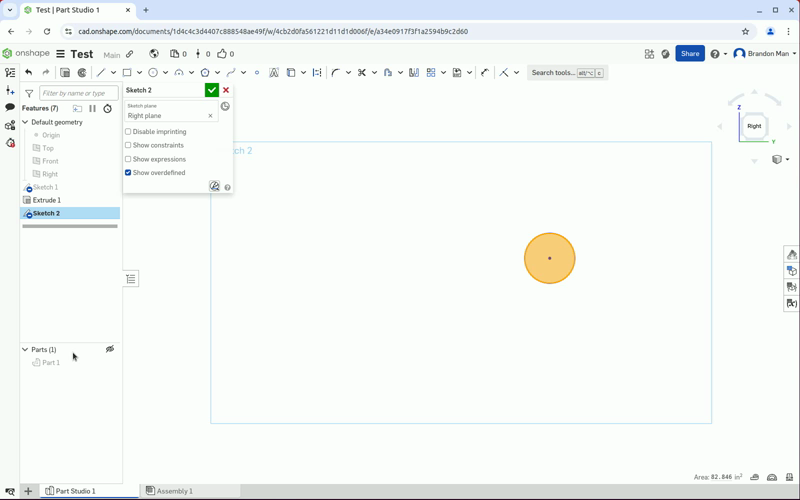
key(shift+e)
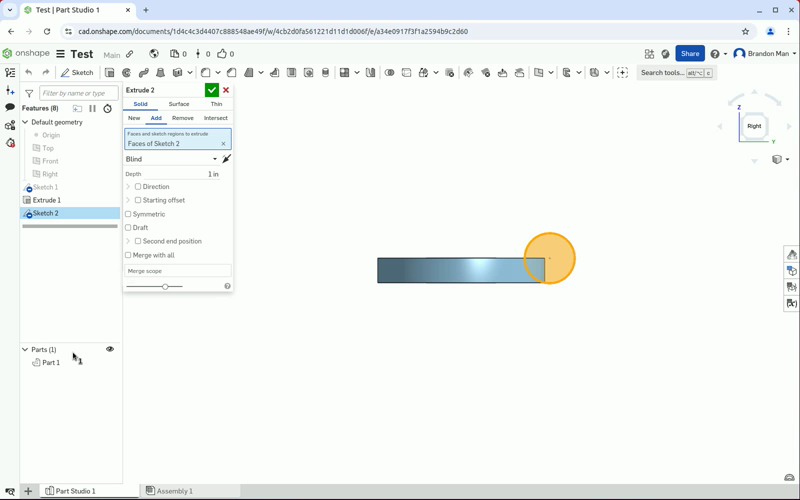
mouse_move(143, 106)
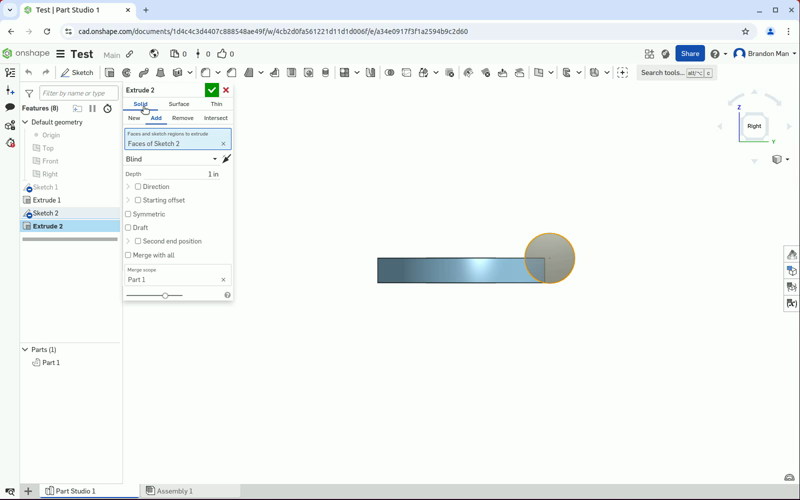
click(143, 106)
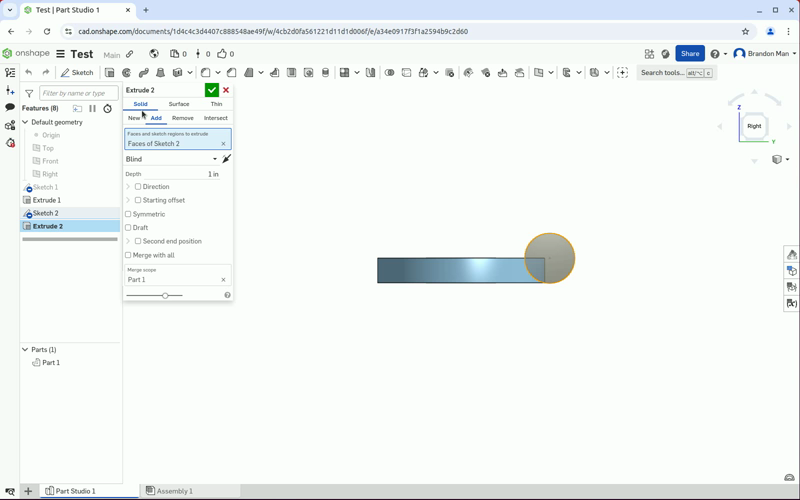
mouse_move(137, 120)
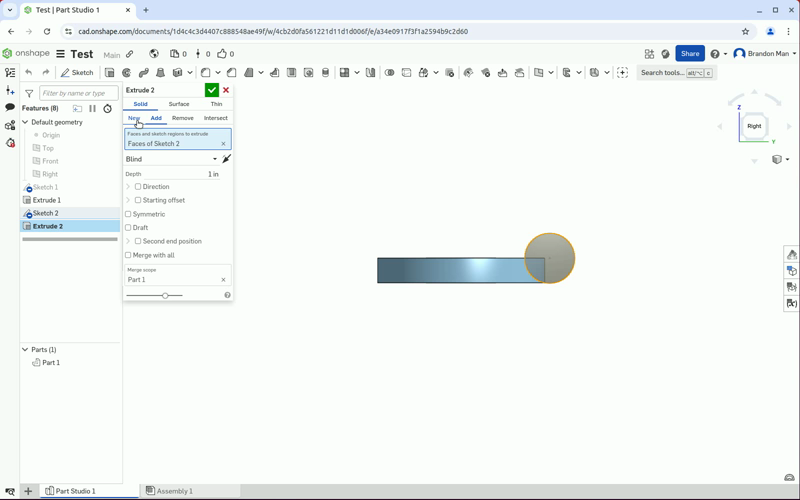
click(137, 120)
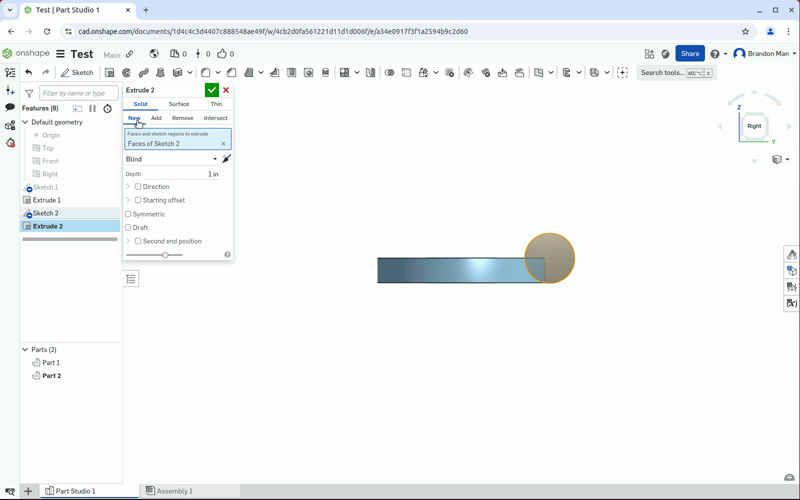
key(tab, 4)
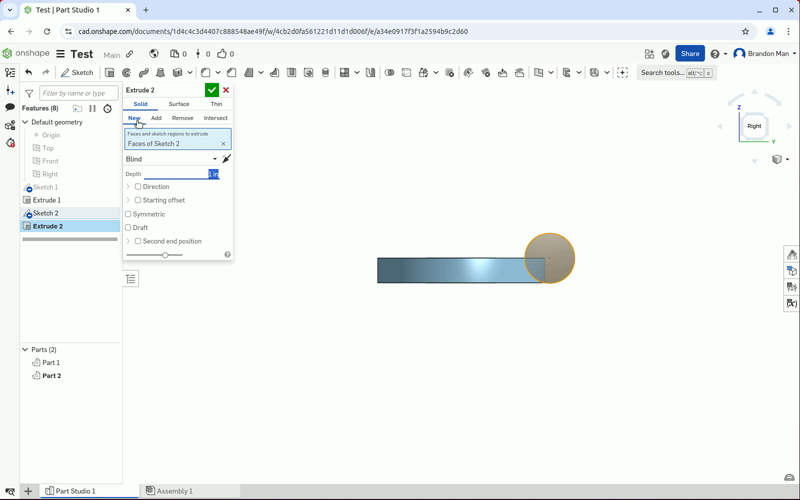
text(16.609)
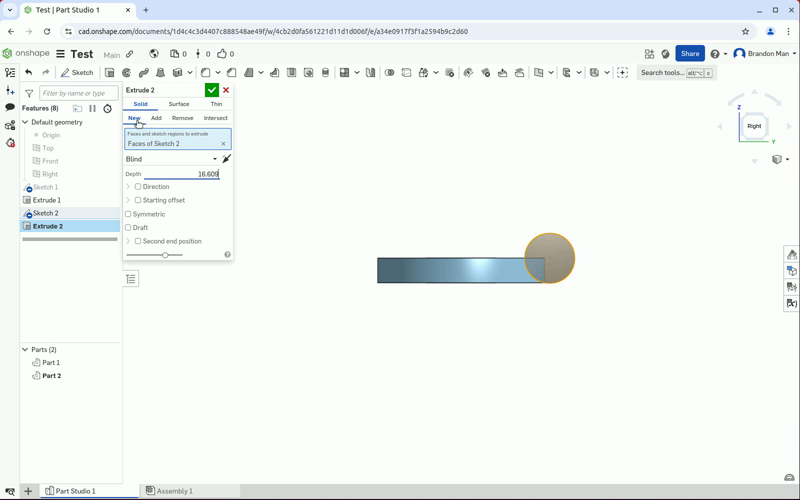
key(tab, 3)
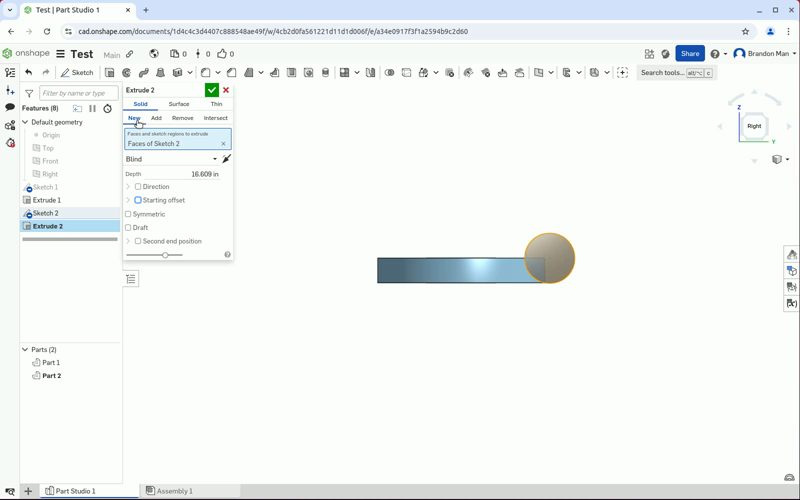
key(tab, 2)
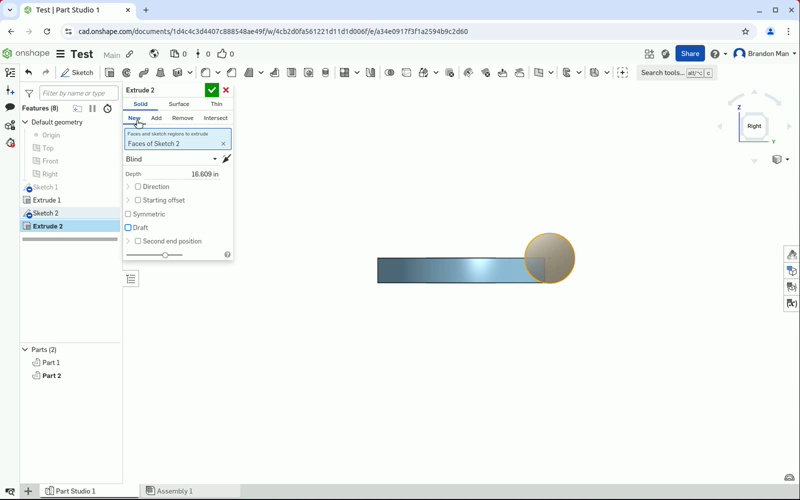
key(space)
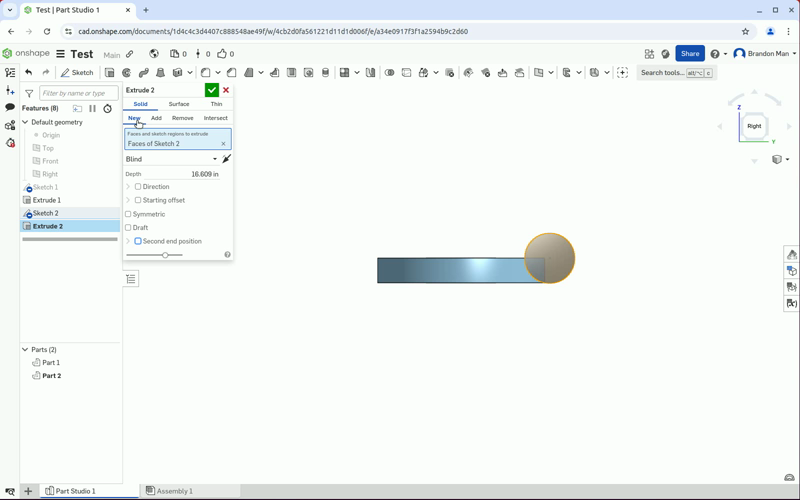
key(tab, 3)
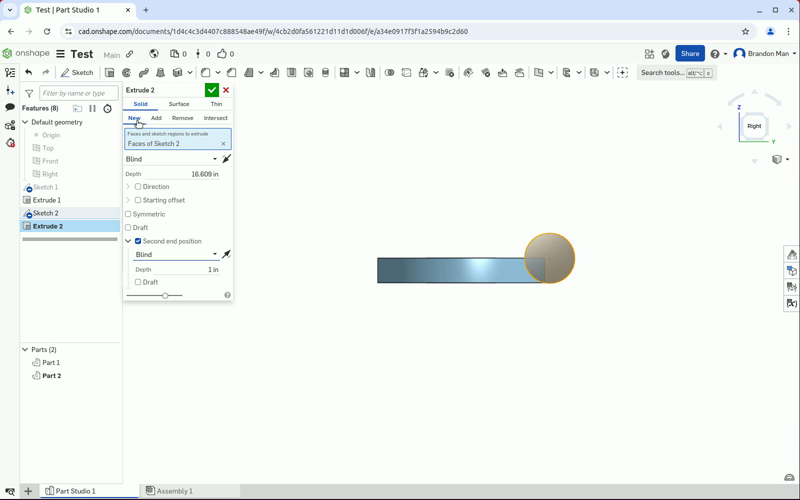
text(16.609)
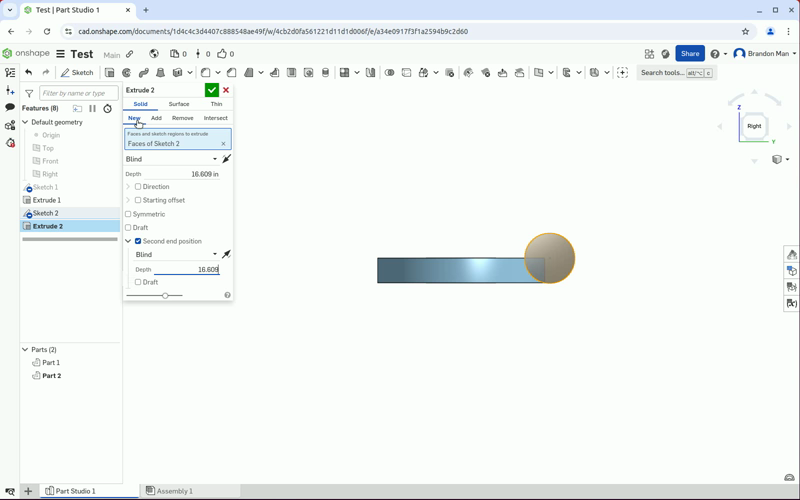
key(enter)
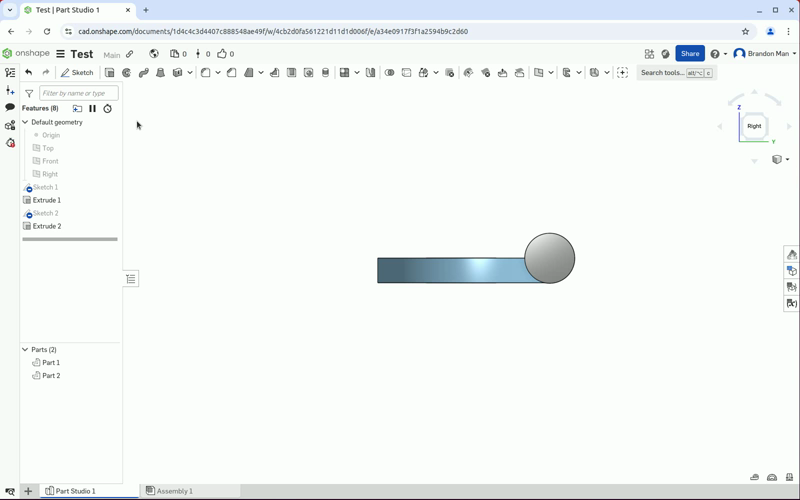
key(shift+h)
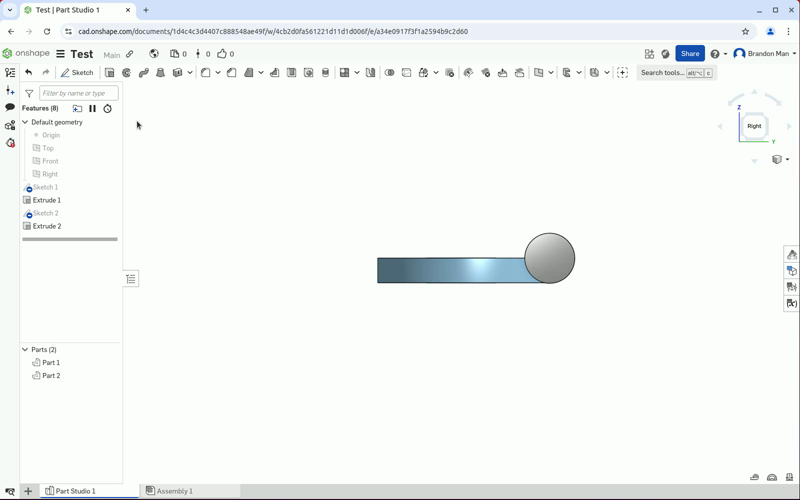
key(shift+h)
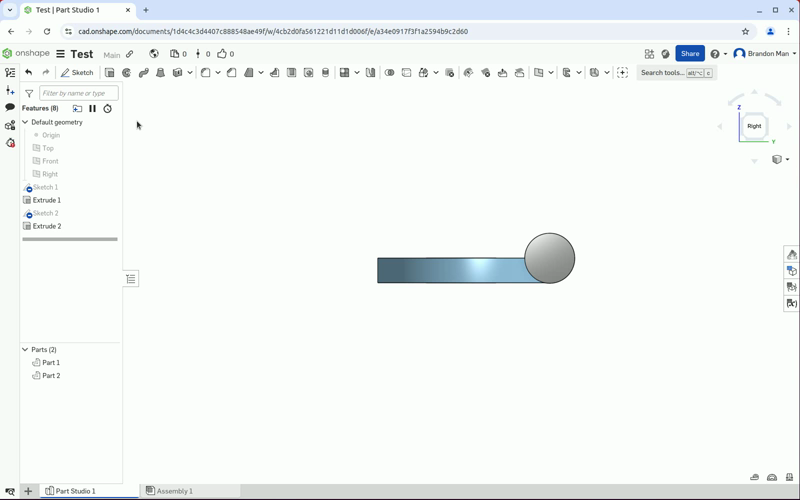
mouse_move(73, 189)
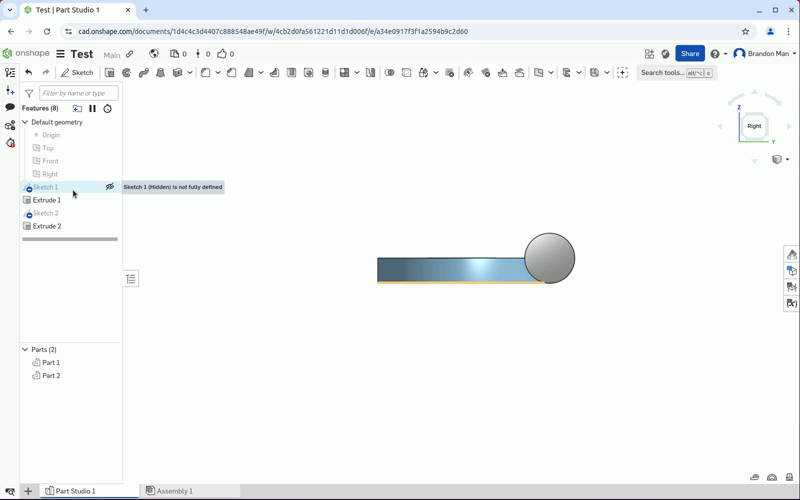
click(73, 189)
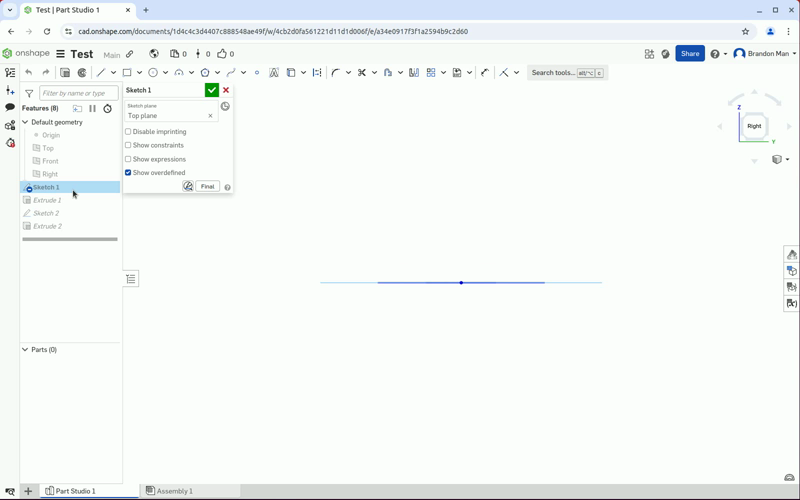
mouse_move(229, 92)
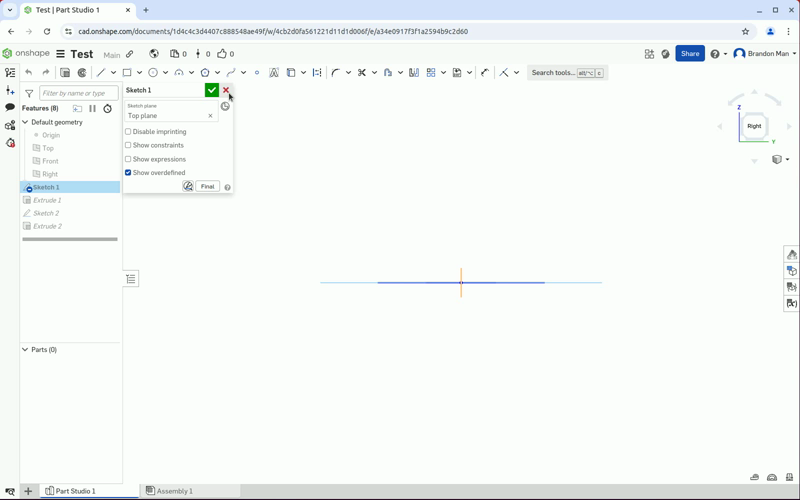
click(229, 92)
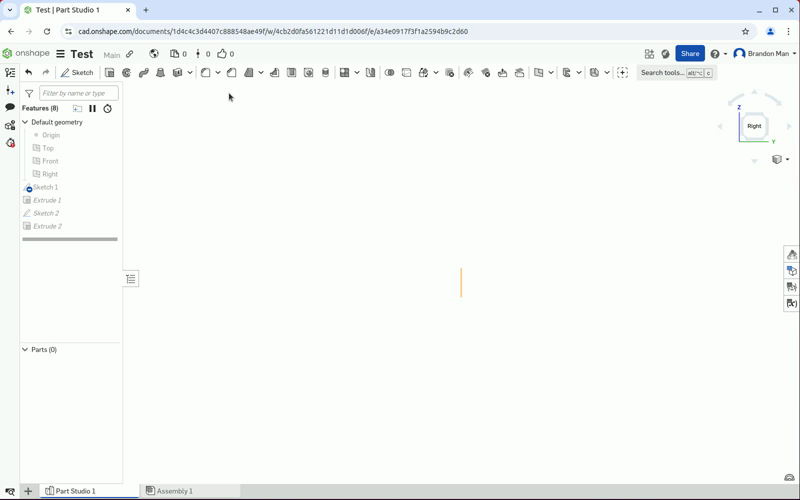
mouse_move(541, 75)
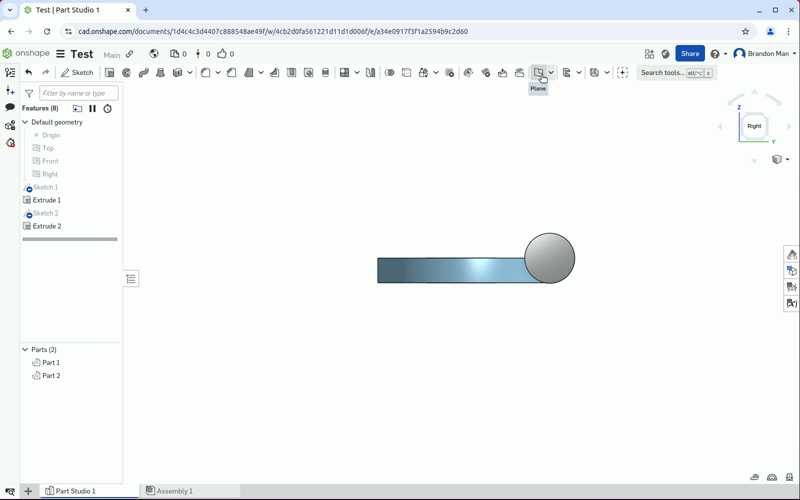
click(541, 75)
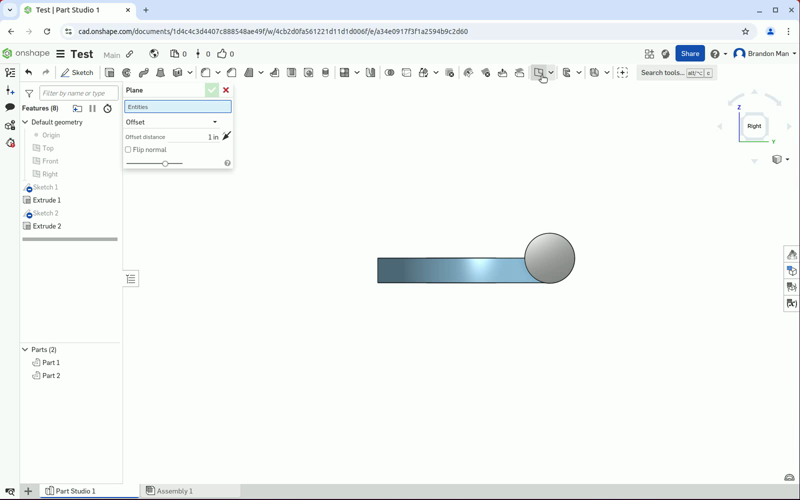
mouse_move(73, 176)
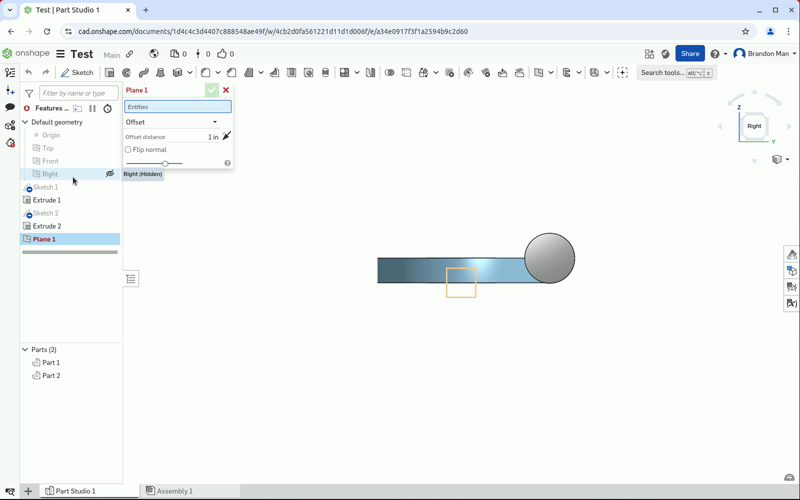
click(73, 176)
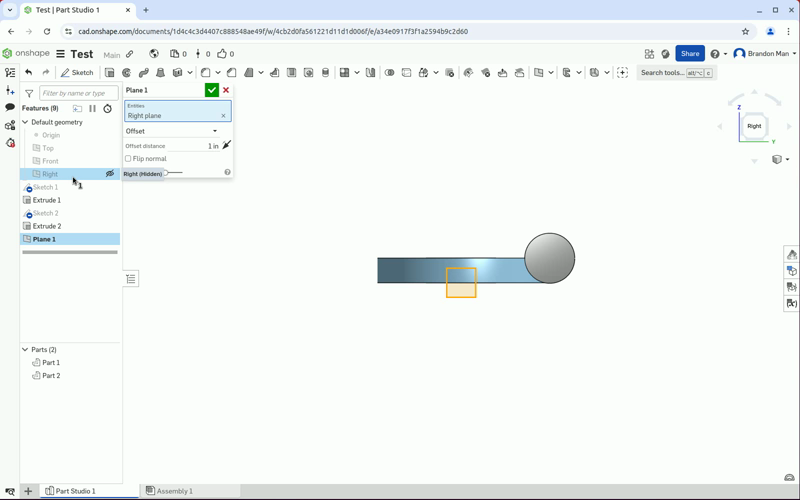
key(tab, 2)
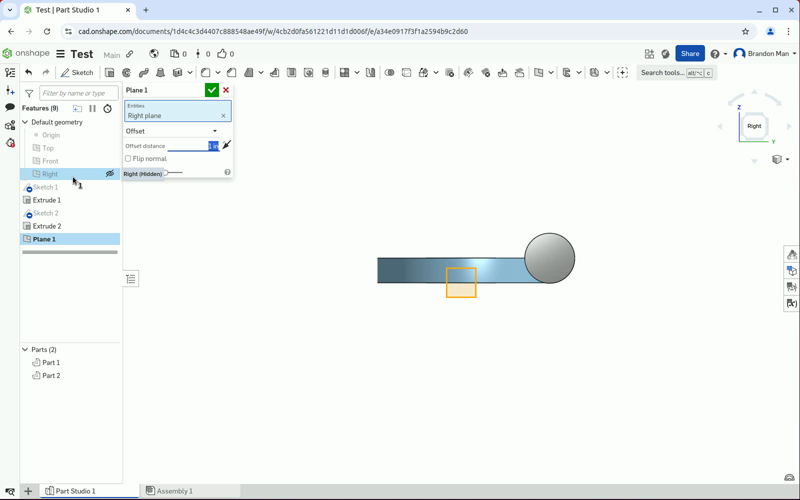
text(16.607)
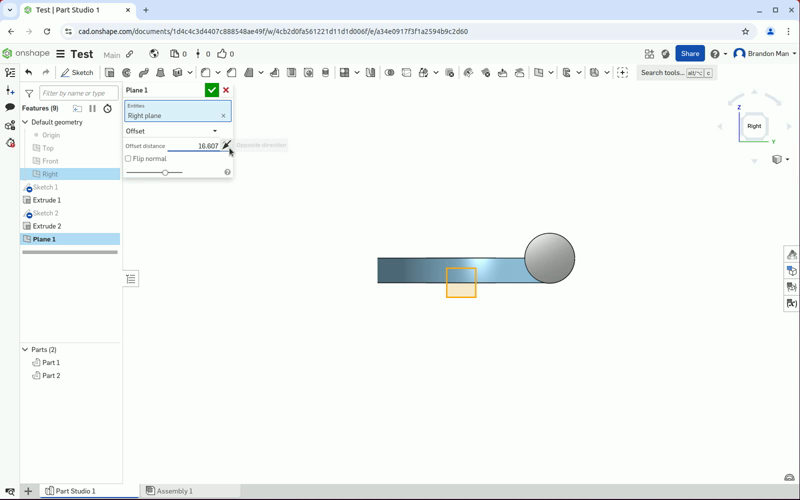
mouse_move(229, 147)
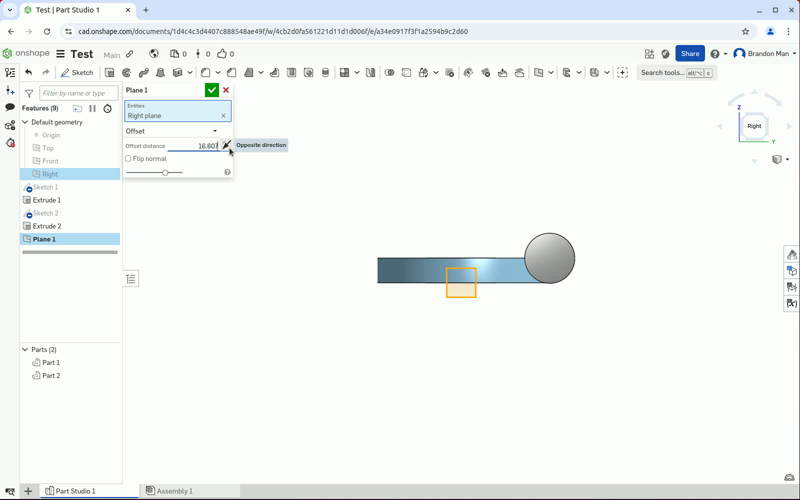
click(229, 147)
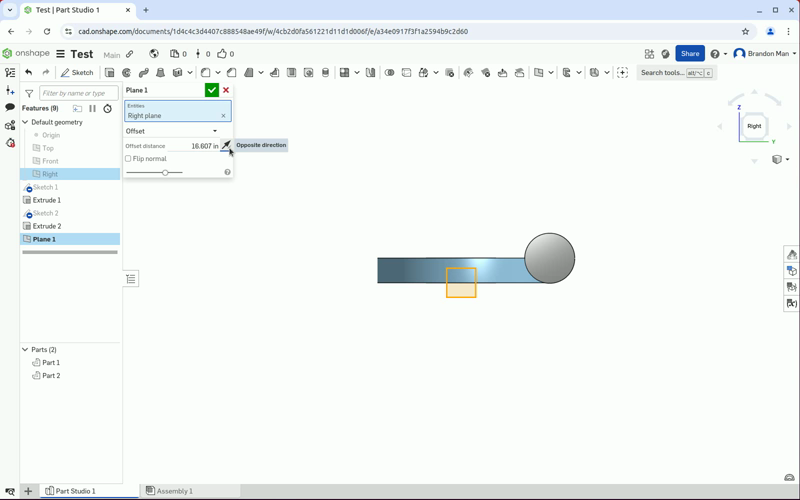
key(enter, 2)
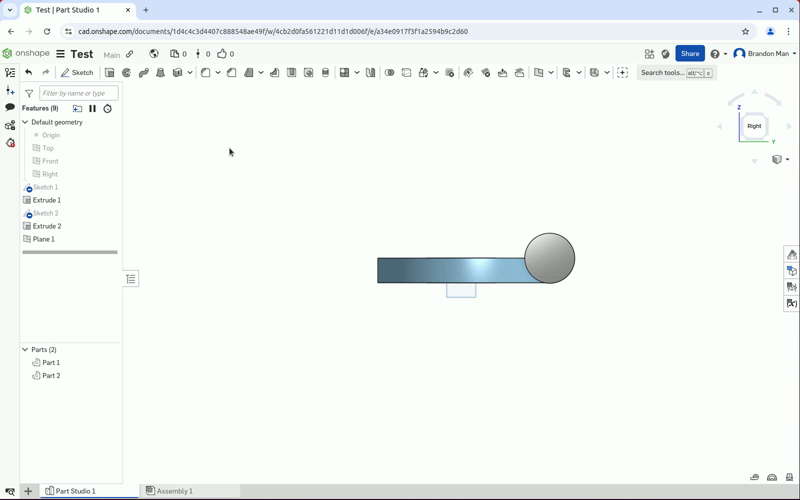
key(shift+s)
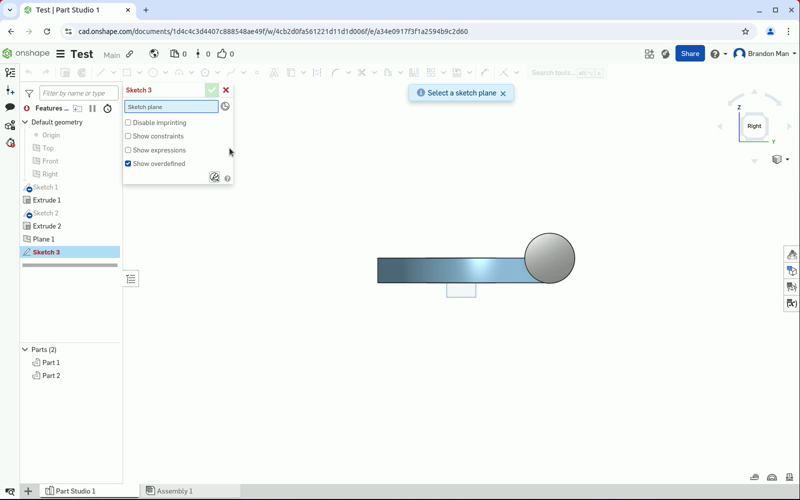
mouse_move(73, 241)
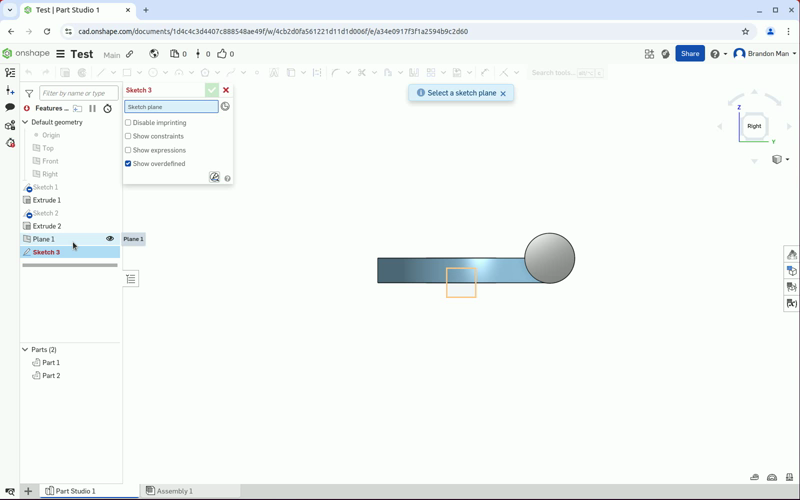
click(73, 241)
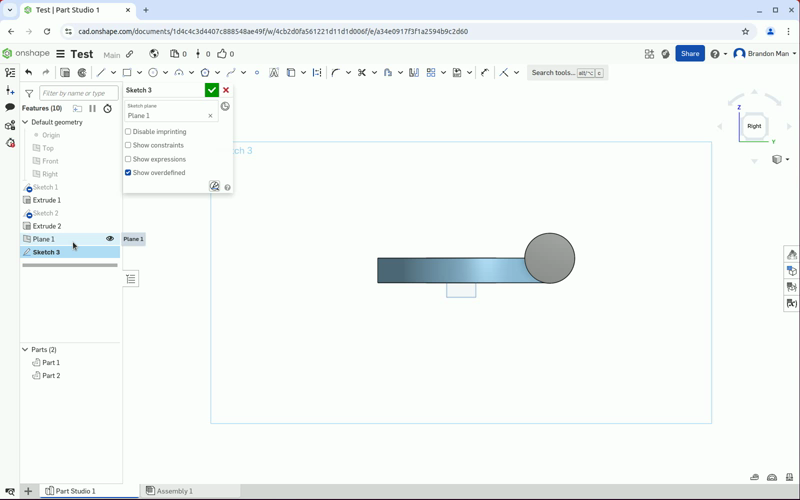
mouse_move(73, 352)
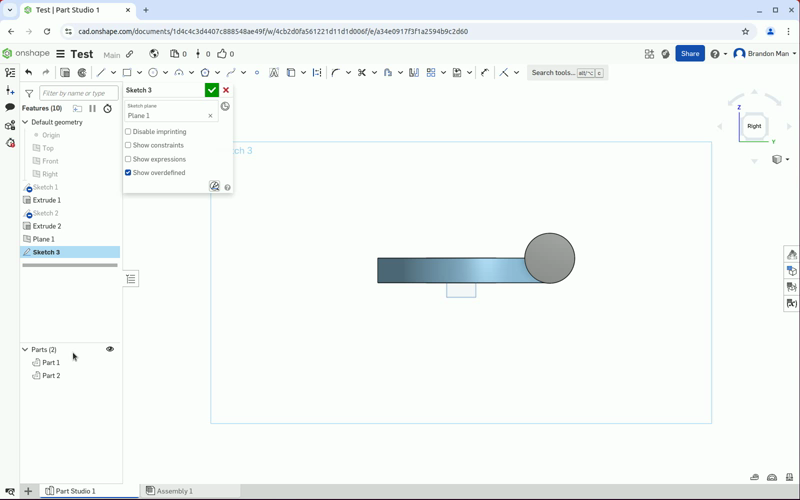
key(y)
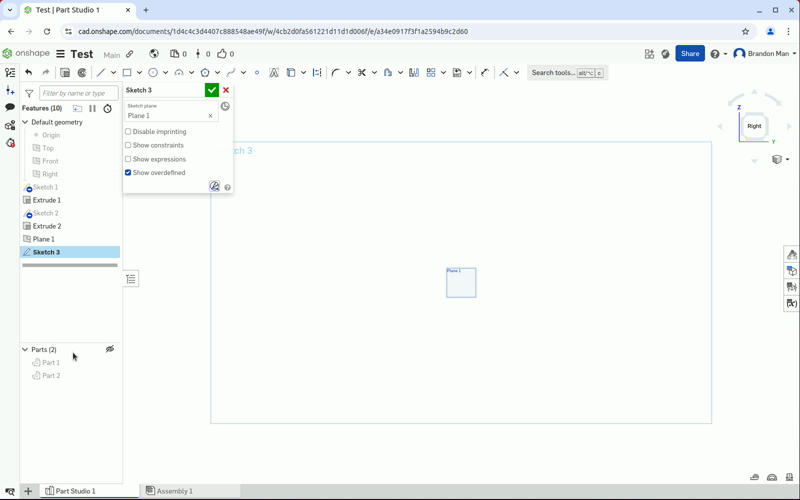
key(c)
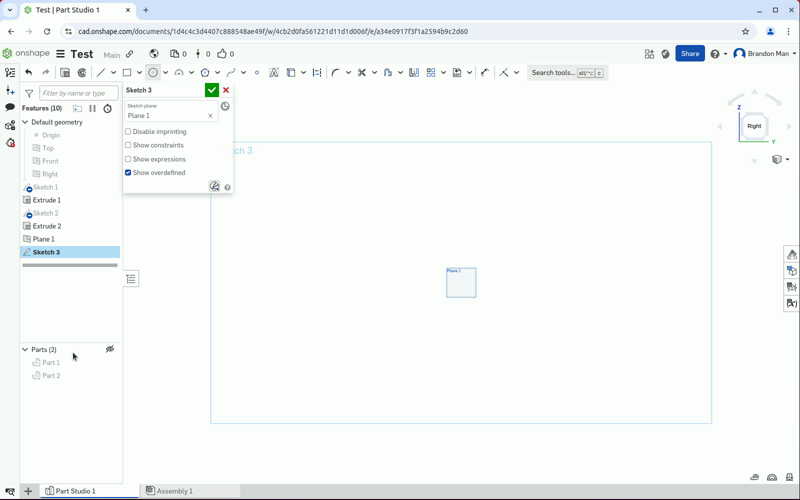
key_down(shift)
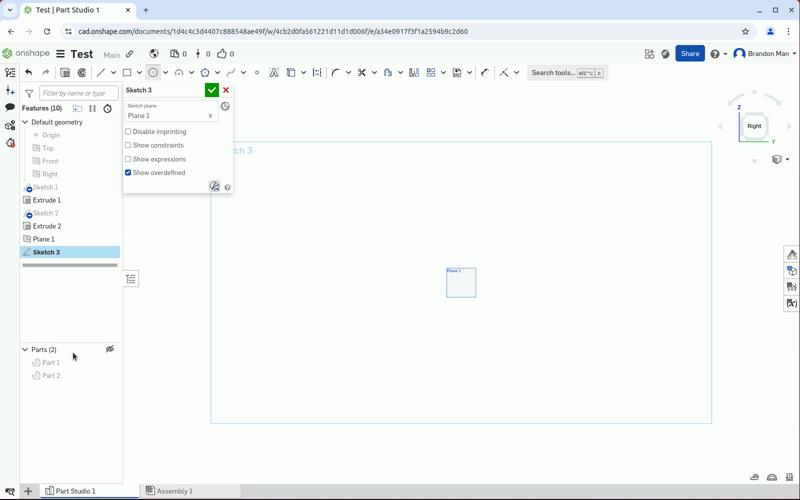
mouse_move(549, 258)
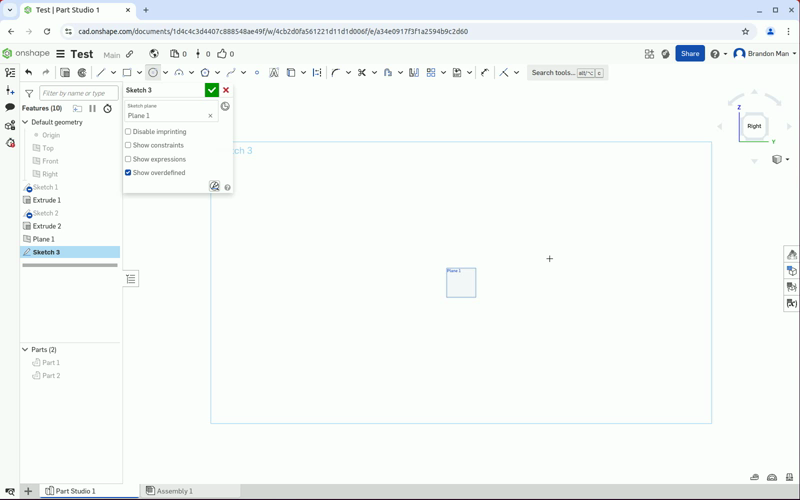
click(549, 258)
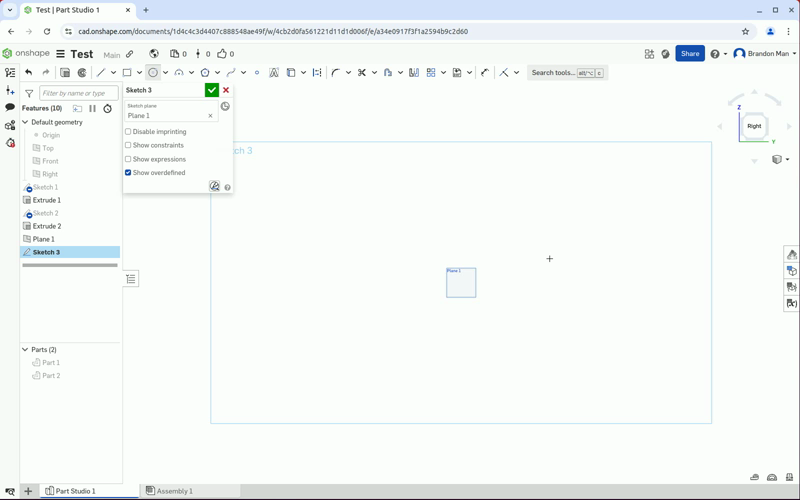
key_up(shift)
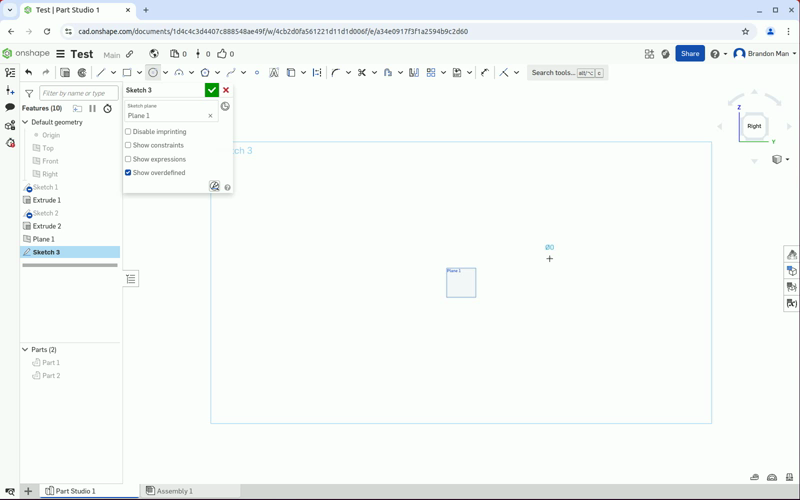
mouse_move(561, 258)
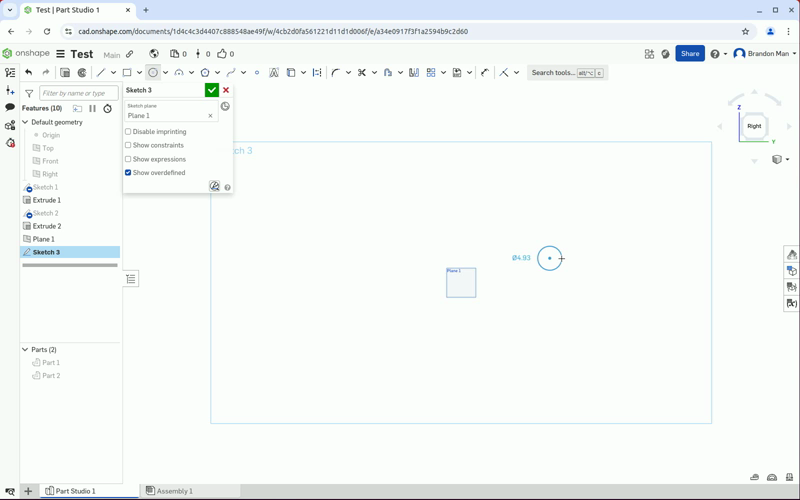
click(561, 258)
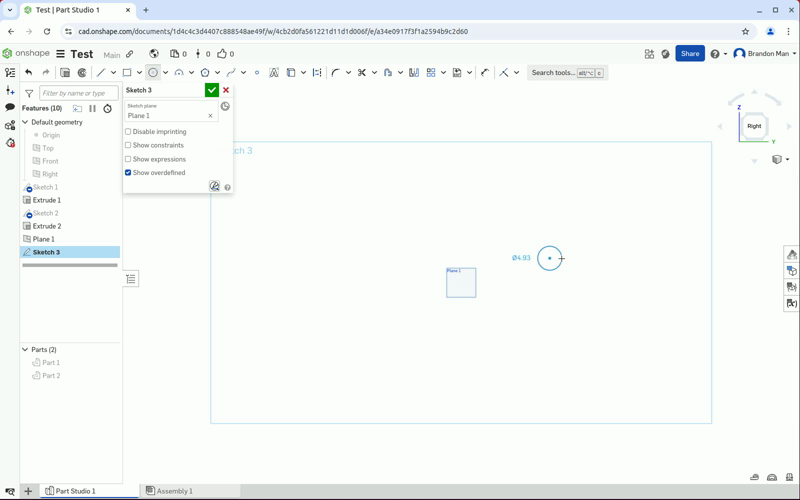
key(esc)
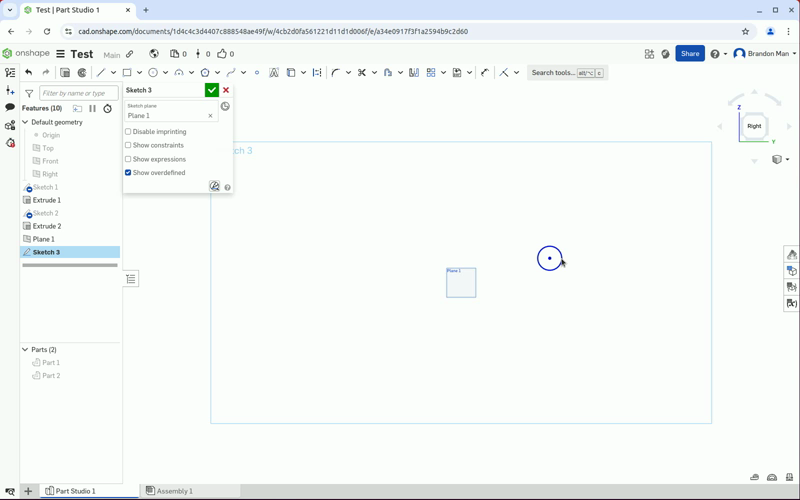
mouse_move(558, 252)
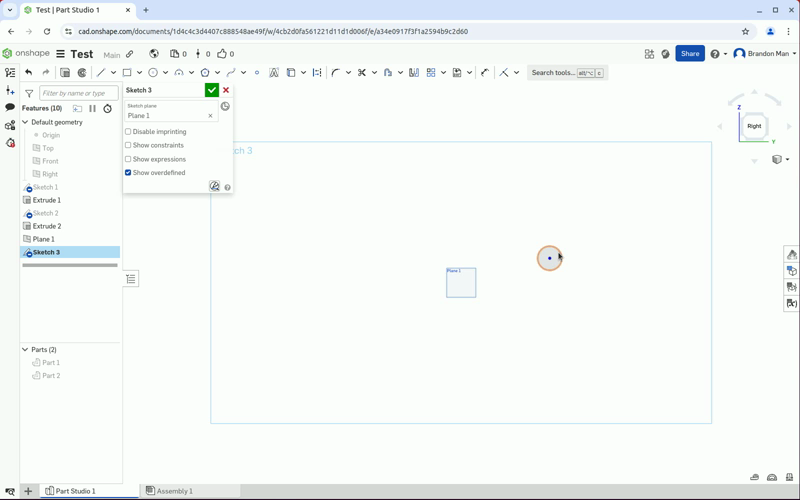
scroll(6)
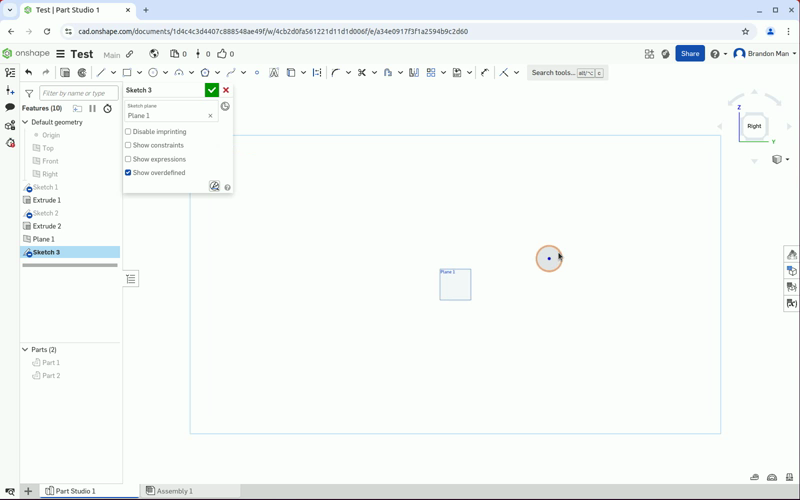
scroll(6)
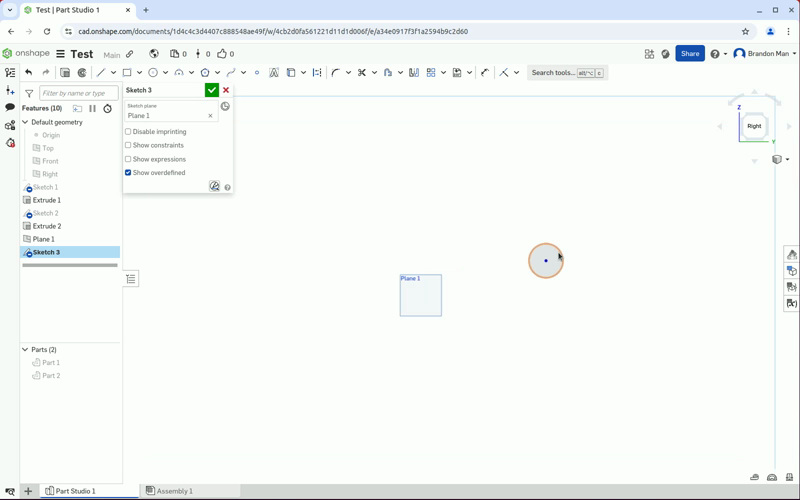
scroll(6)
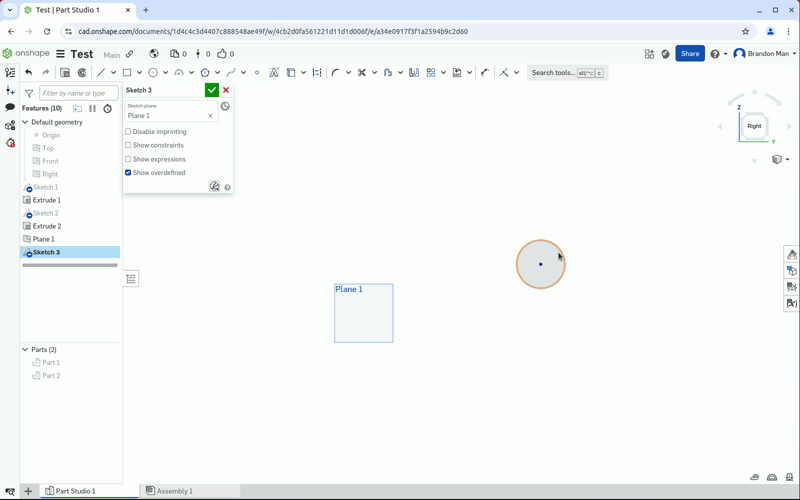
scroll(6)
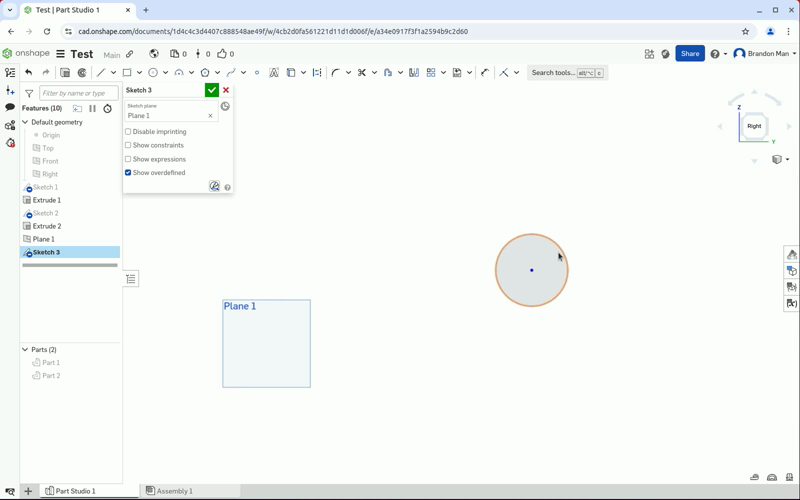
scroll(6)
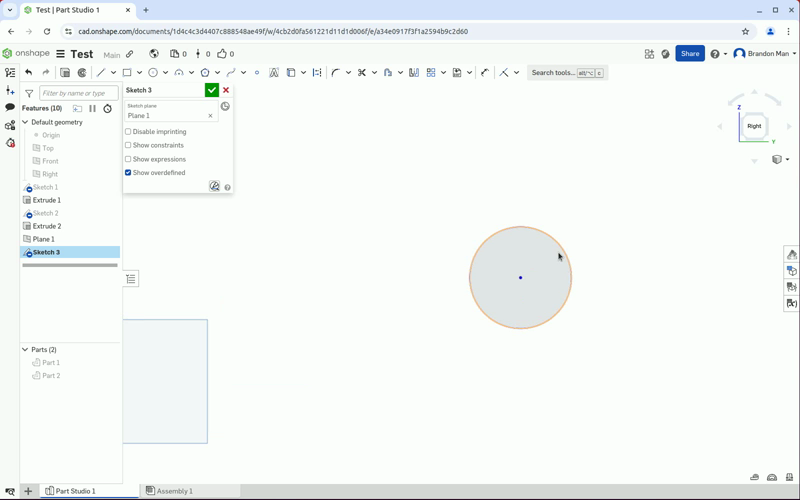
scroll(6)
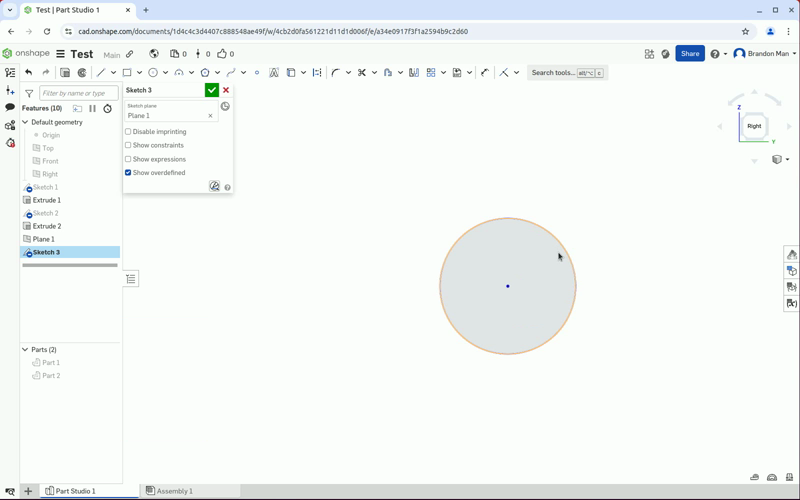
scroll(6)
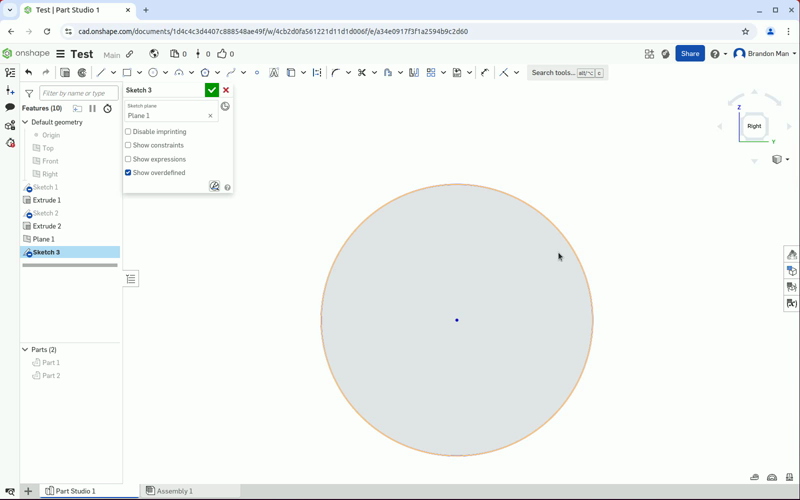
click(558, 252)
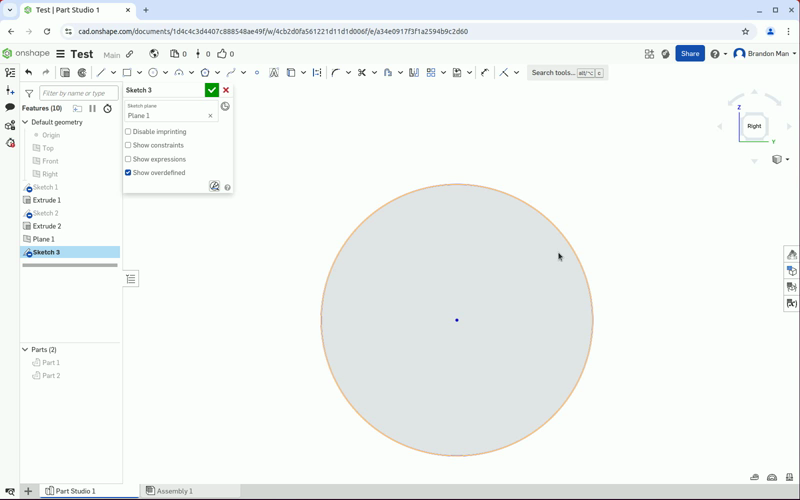
scroll(-6)
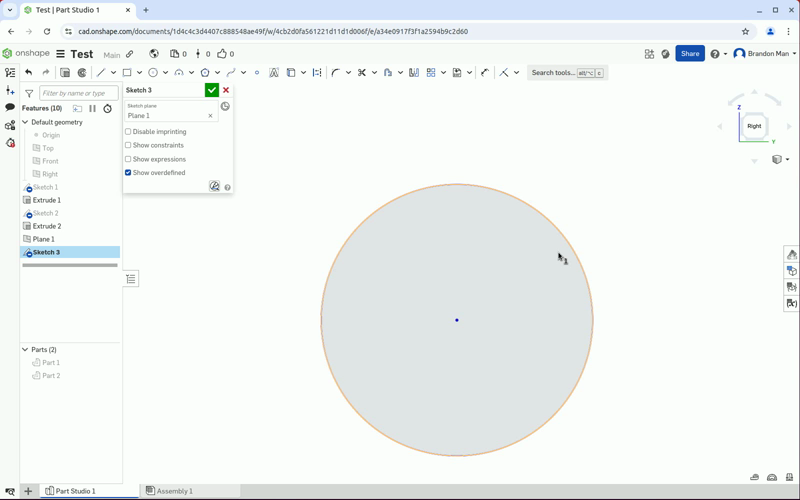
scroll(-6)
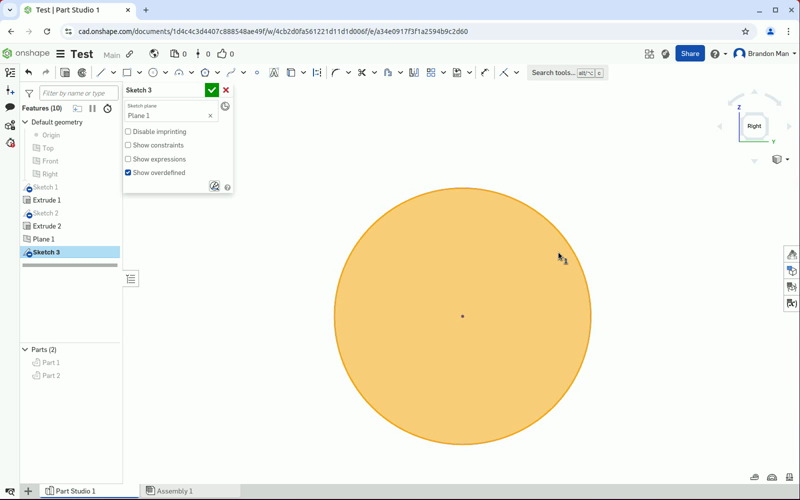
scroll(-6)
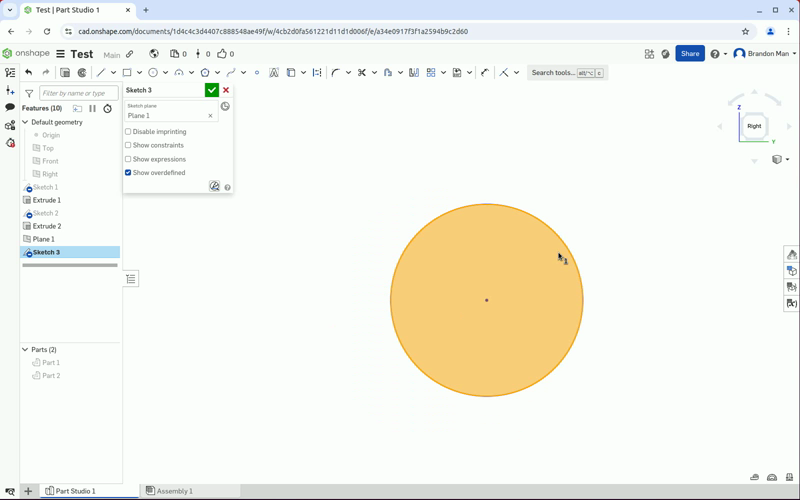
scroll(-6)
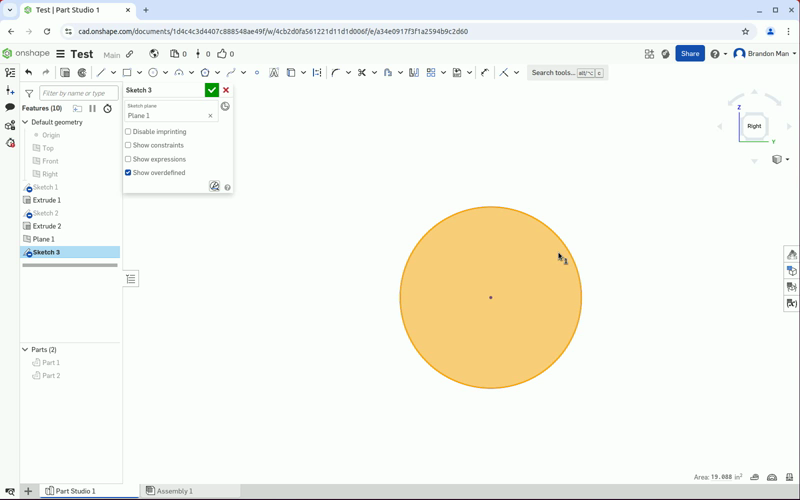
scroll(-6)
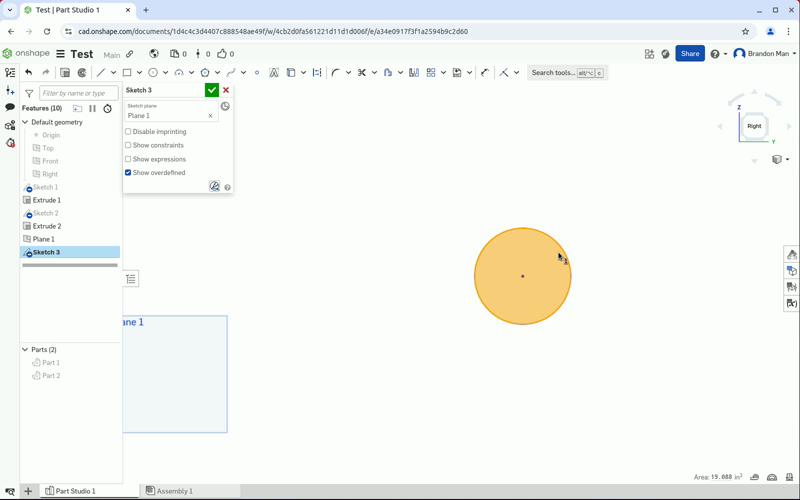
scroll(-6)
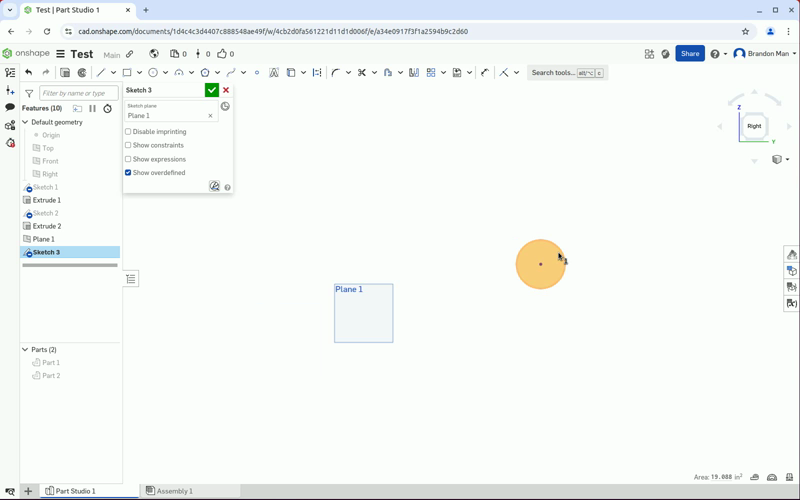
scroll(-6)
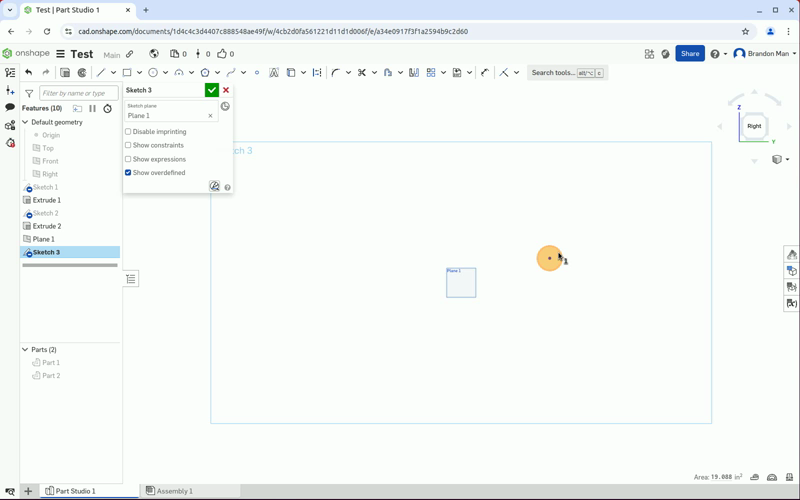
mouse_move(73, 352)
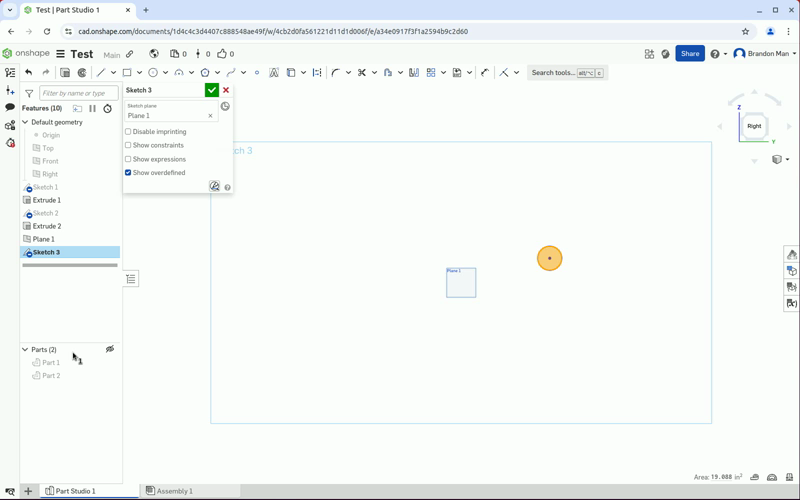
key(shift+y)
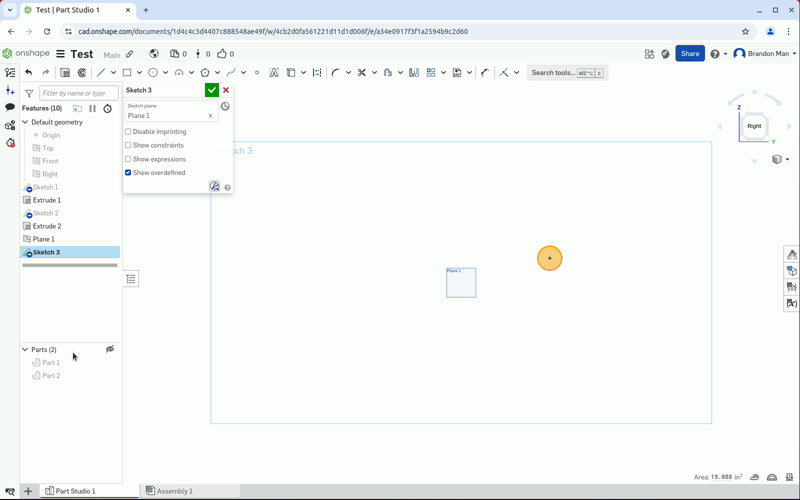
key(shift+e)
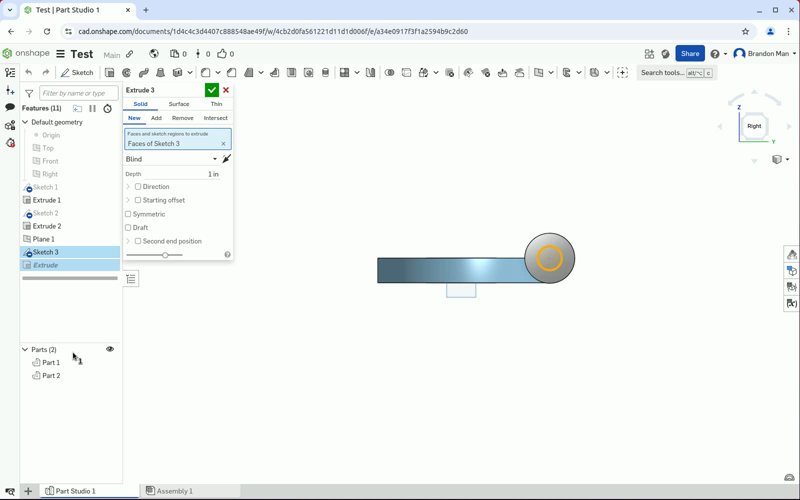
mouse_move(143, 106)
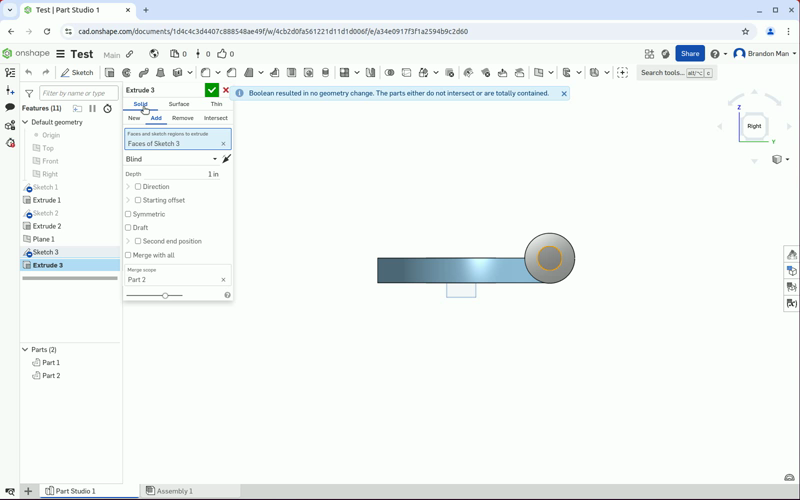
click(143, 106)
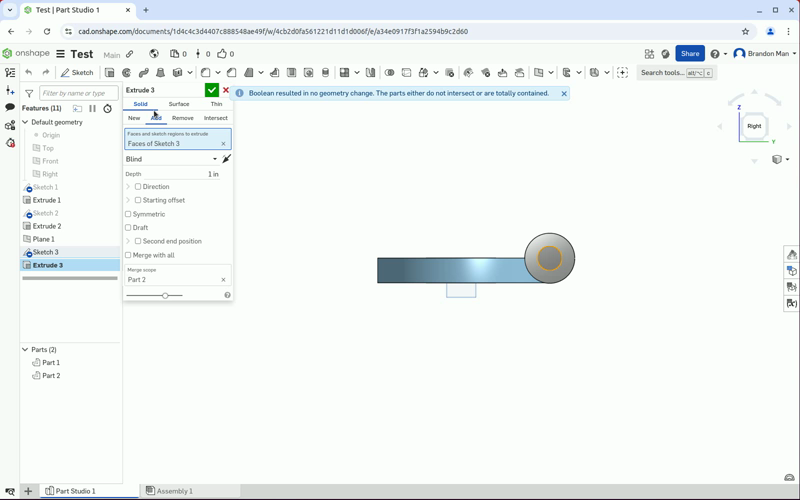
mouse_move(186, 120)
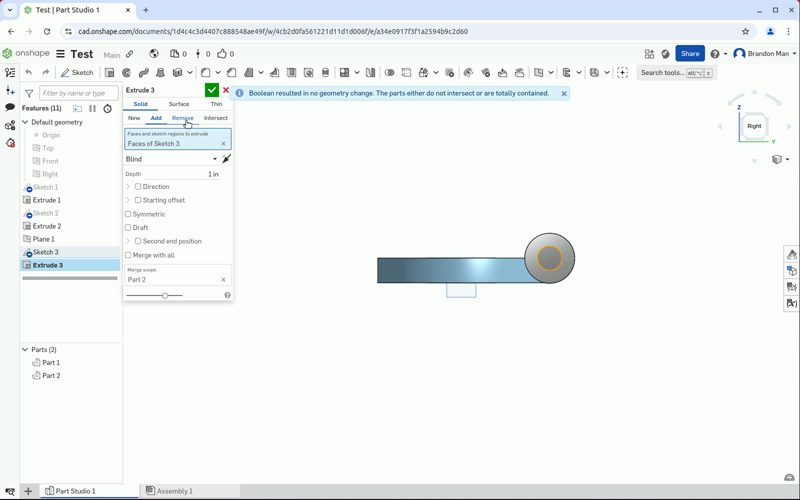
click(186, 120)
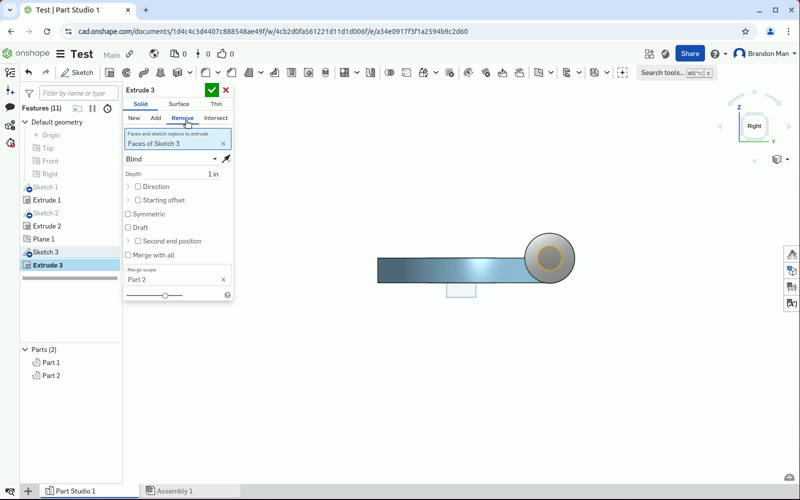
key(tab, 4)
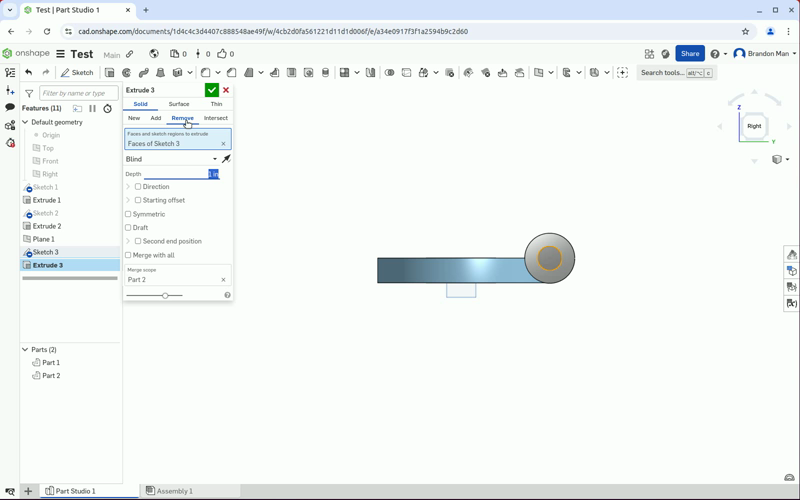
text(29.607)
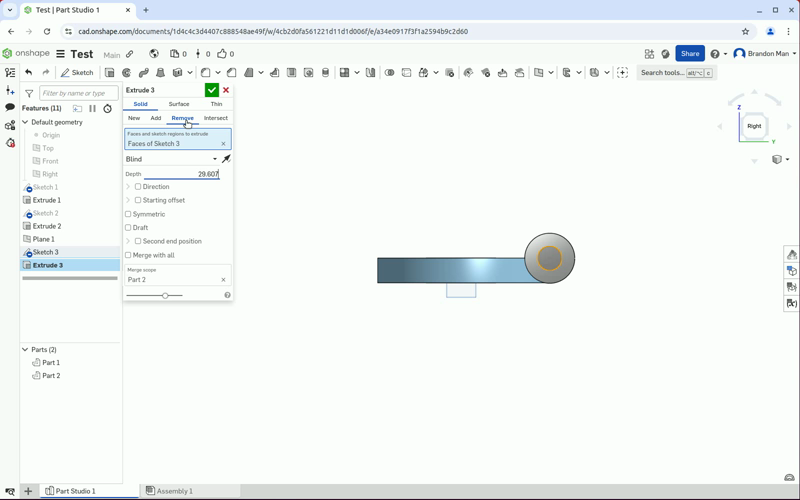
key(tab, 6)
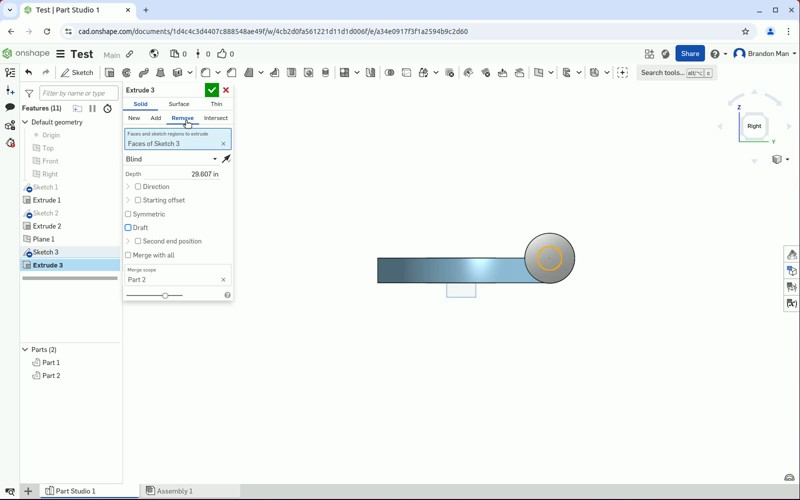
key(space)
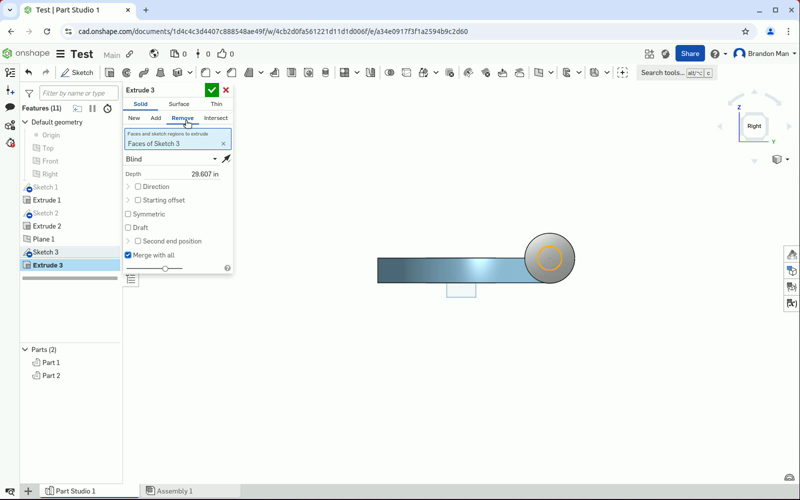
key(enter)
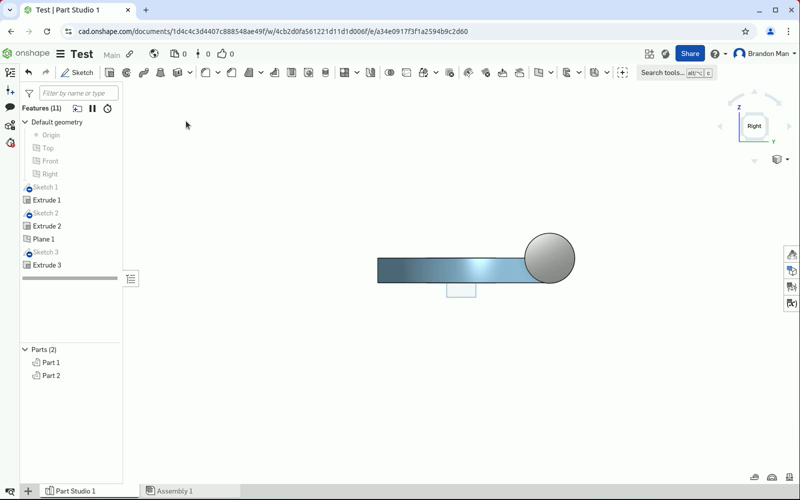
key(shift+h)
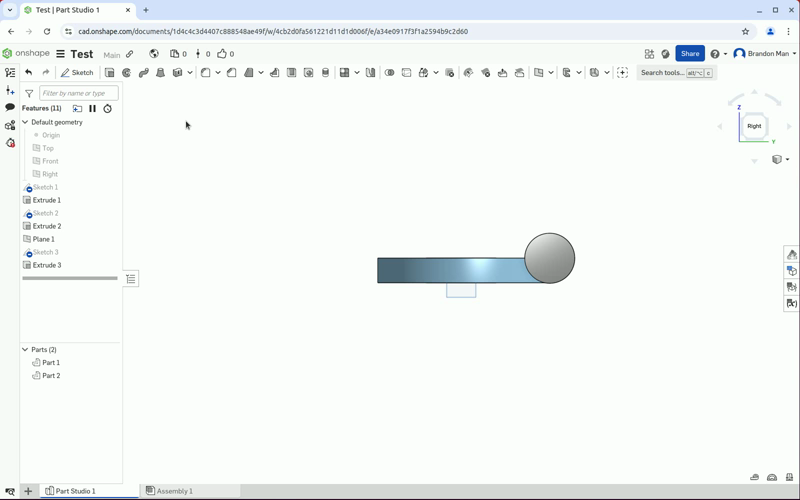
key(shift+h)
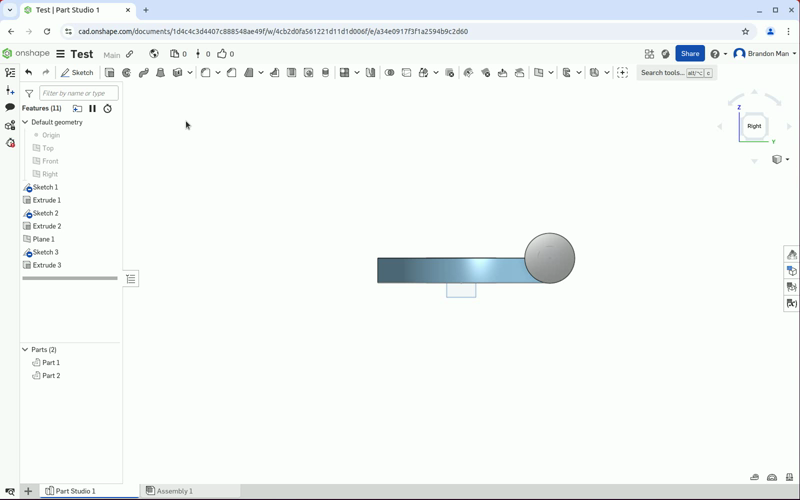
key(shift+7)
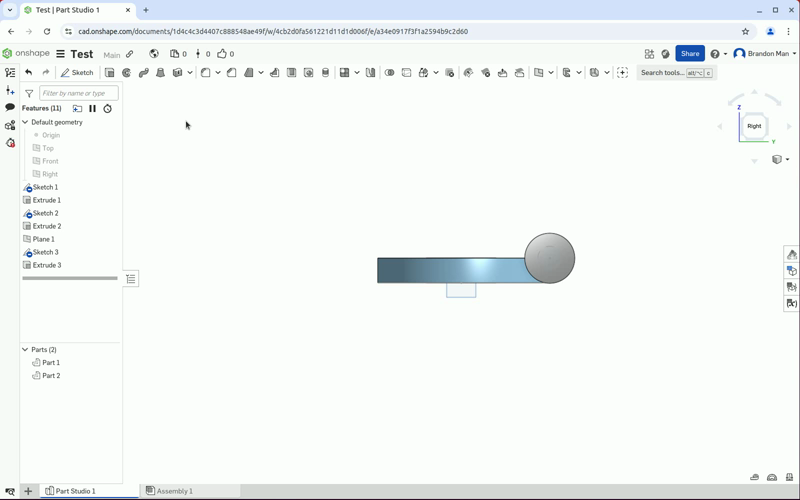
key(right, 2)
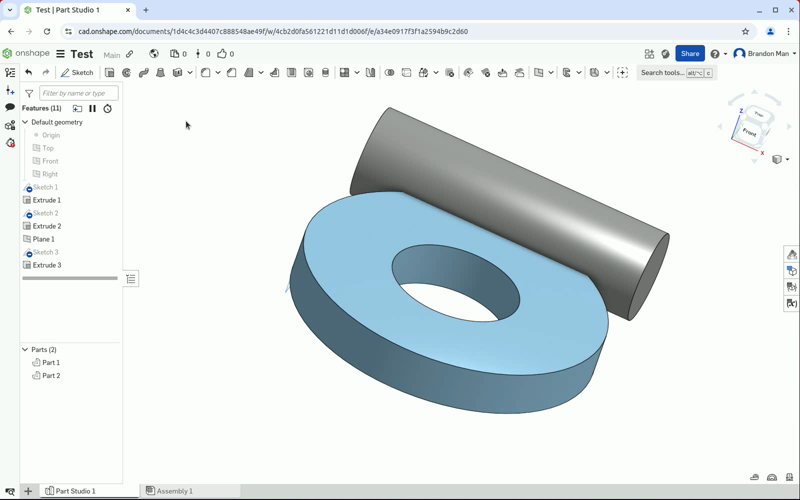
key(down, 2)
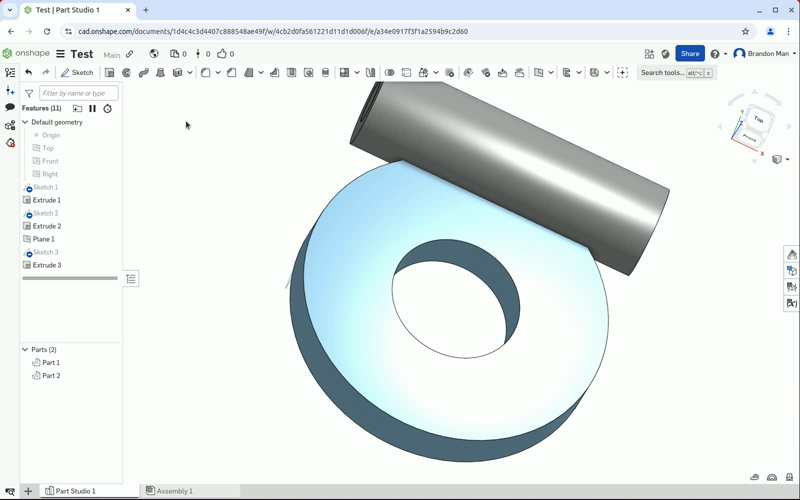
key(up, 2)
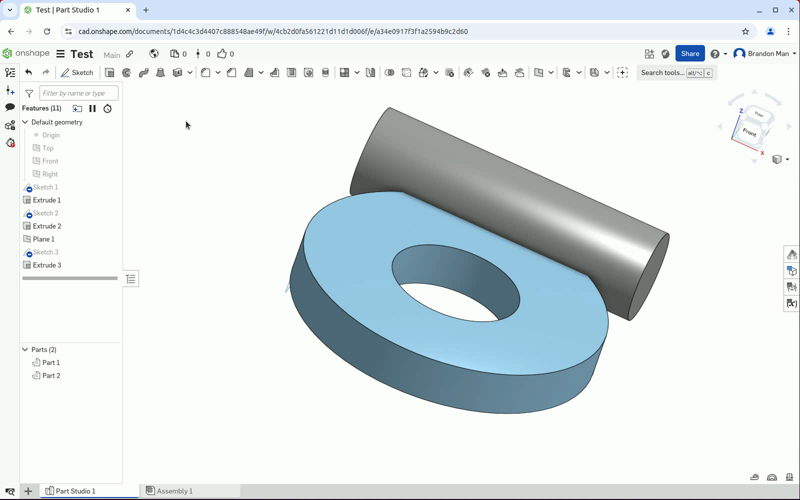
key(left, 2)
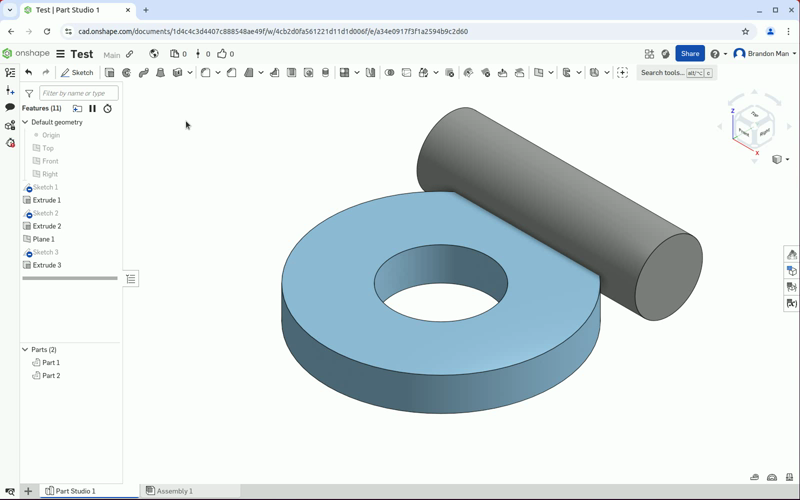
mouse_move(73, 189)
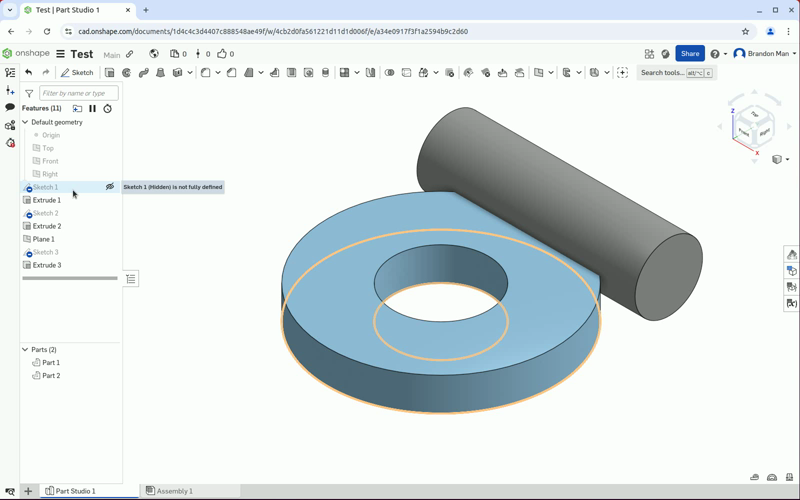
click(73, 189)